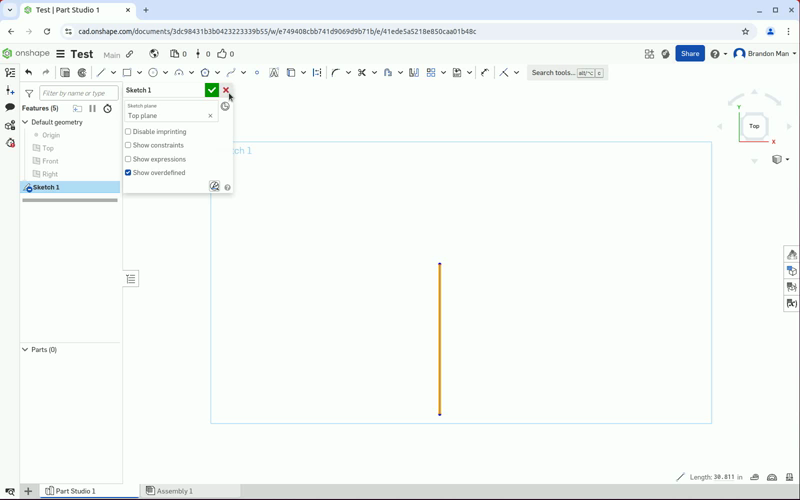
key(shift+h)
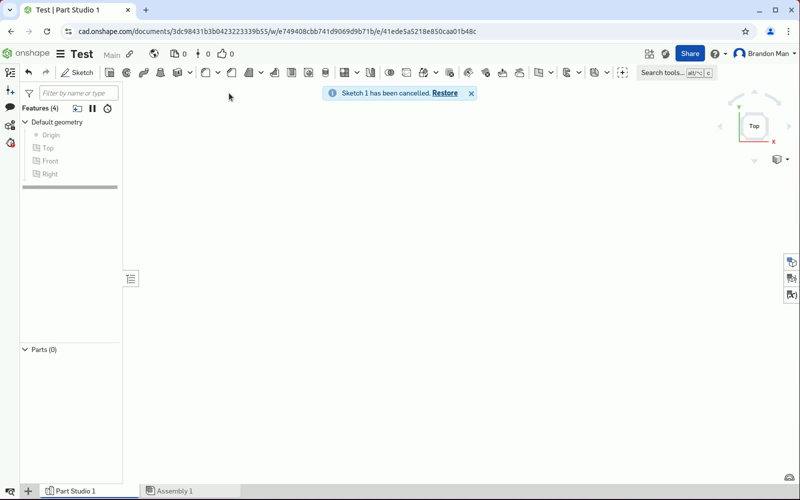
mouse_move(73, 352)
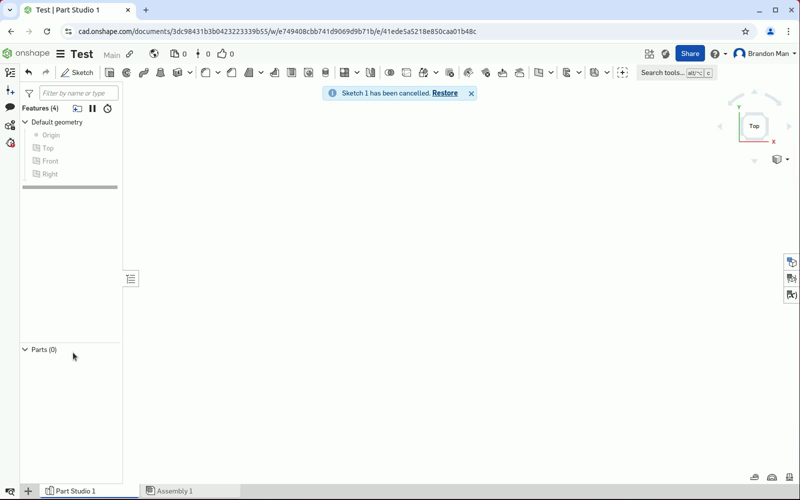
key(y)
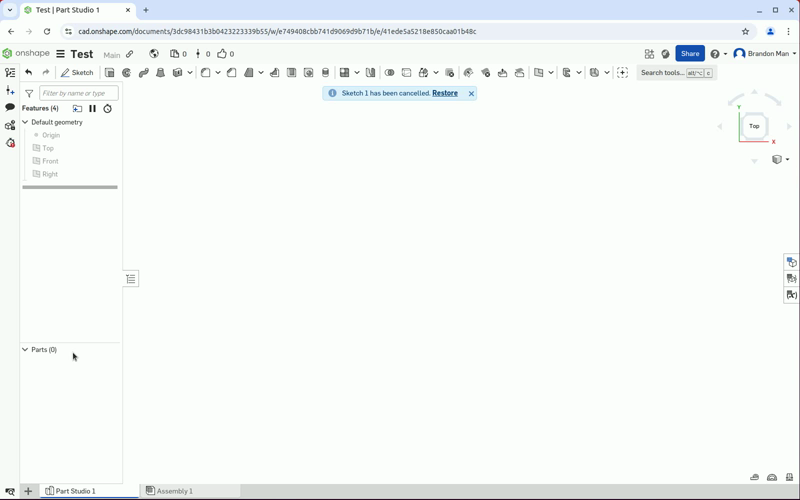
key(shift+p)
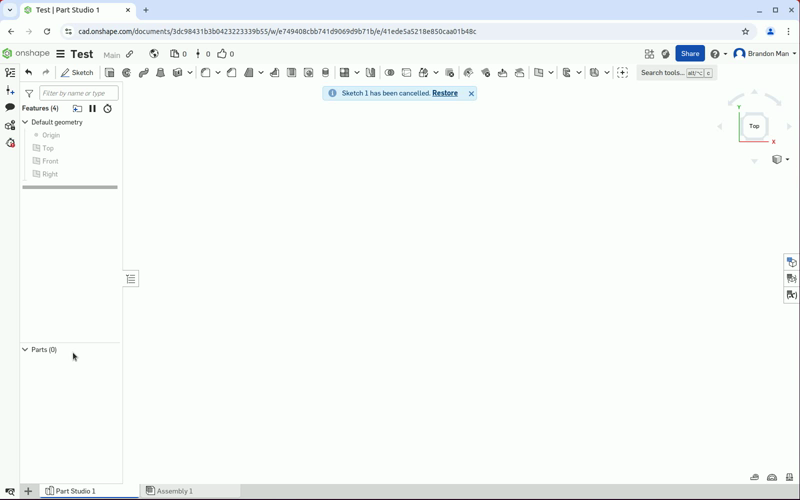
key(space)
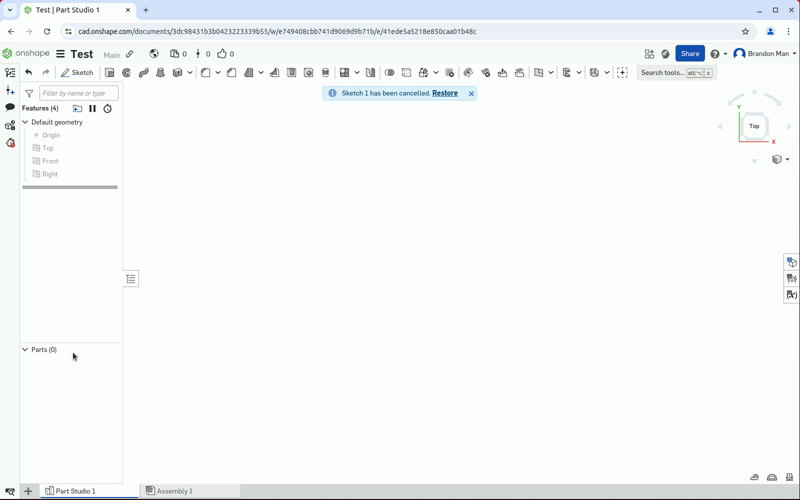
key_down(shift)
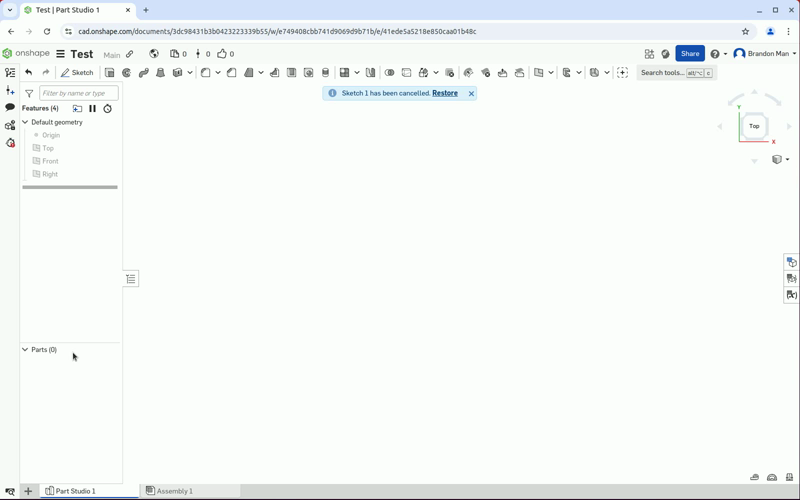
key(up)
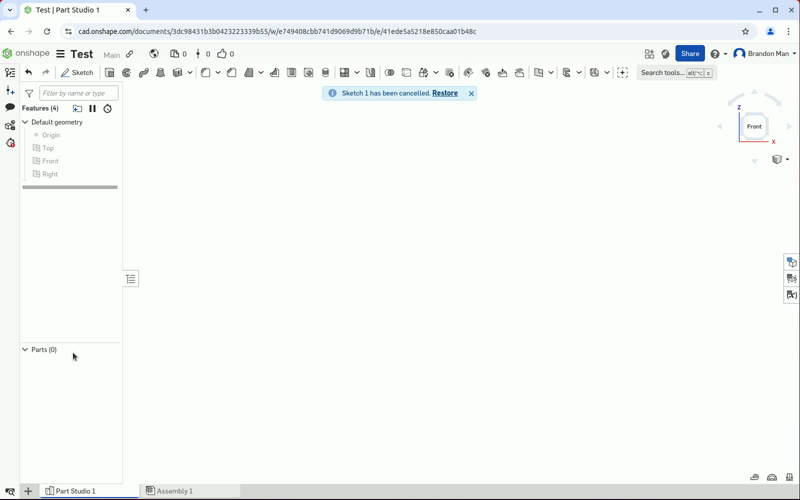
key_up(shift)
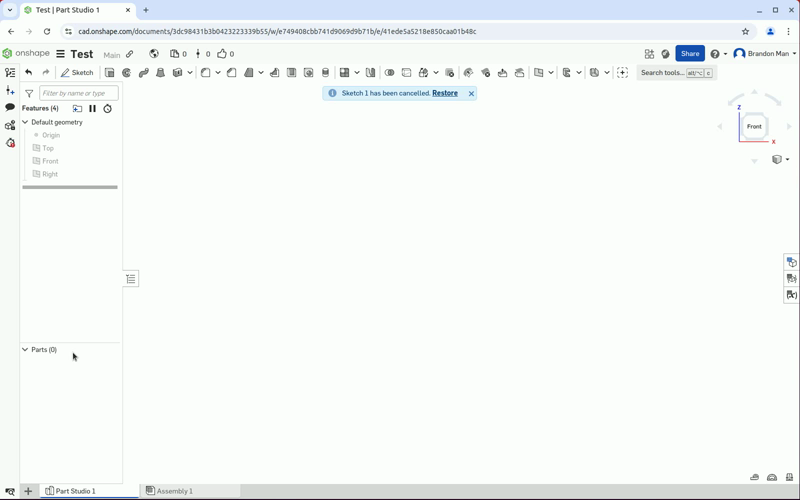
mouse_move(73, 352)
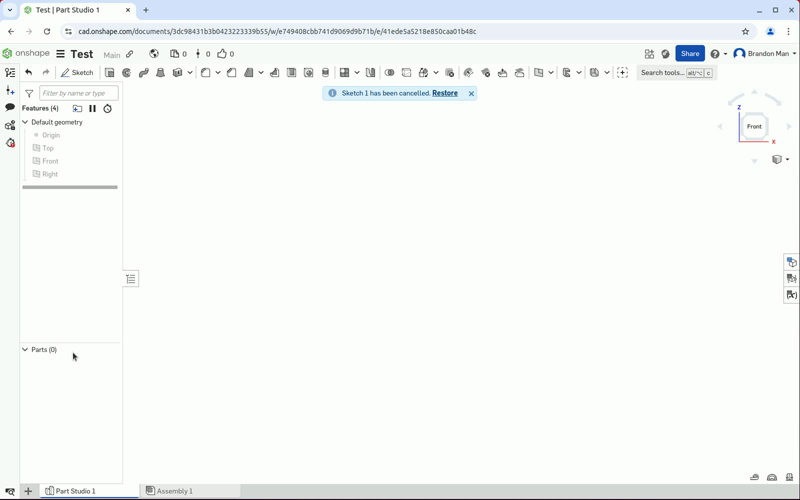
key(shift+y)
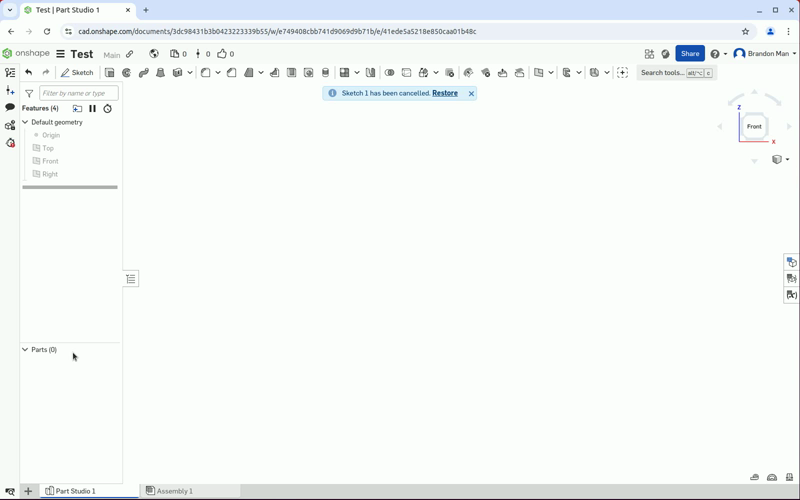
key(shift+s)
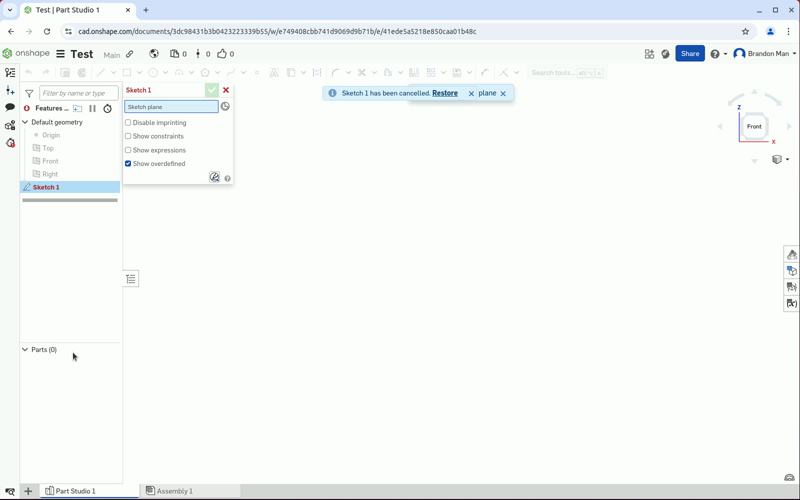
mouse_move(73, 163)
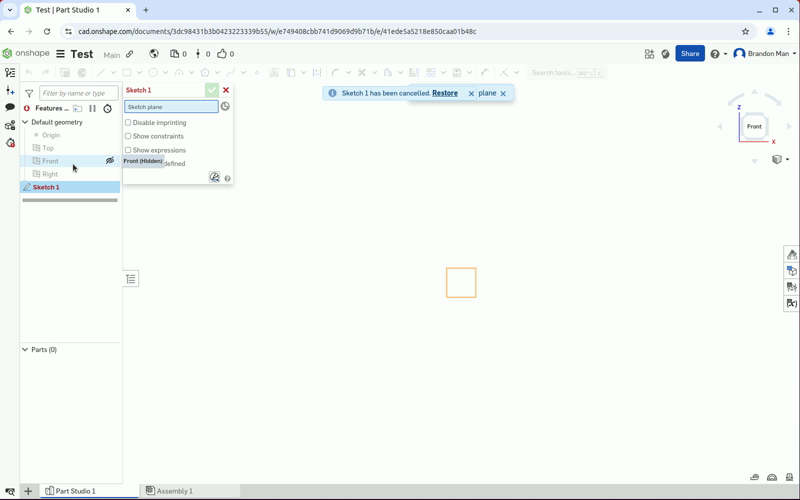
click(73, 163)
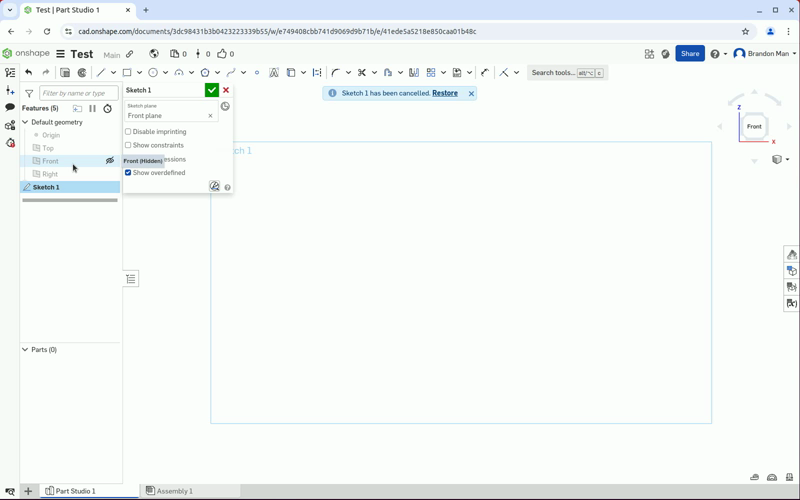
mouse_move(73, 352)
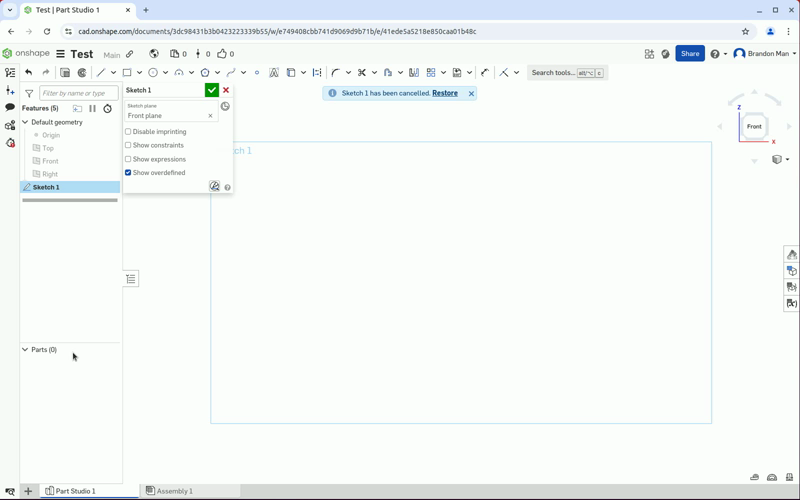
key(y)
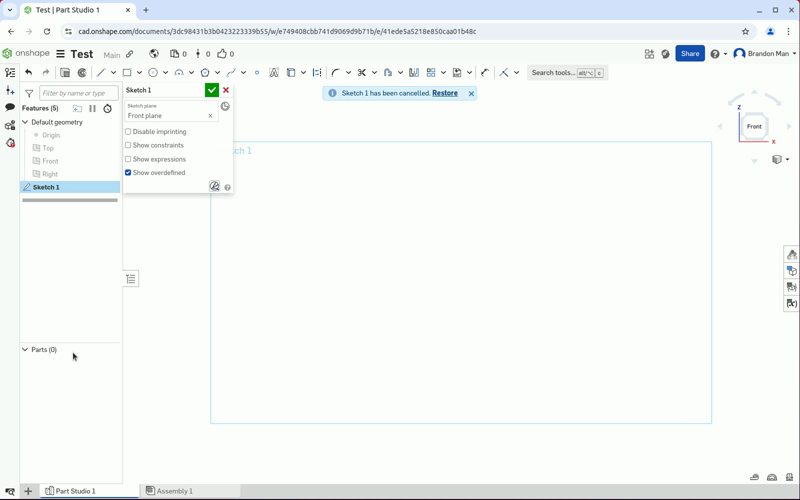
key(l)
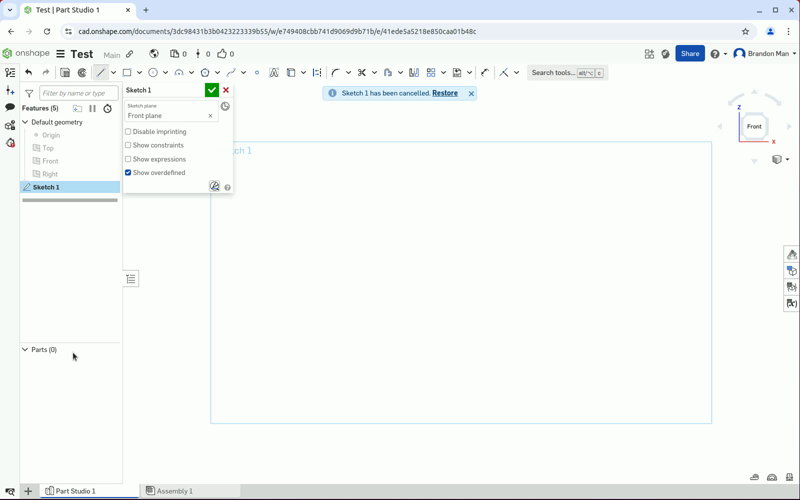
key_down(shift)
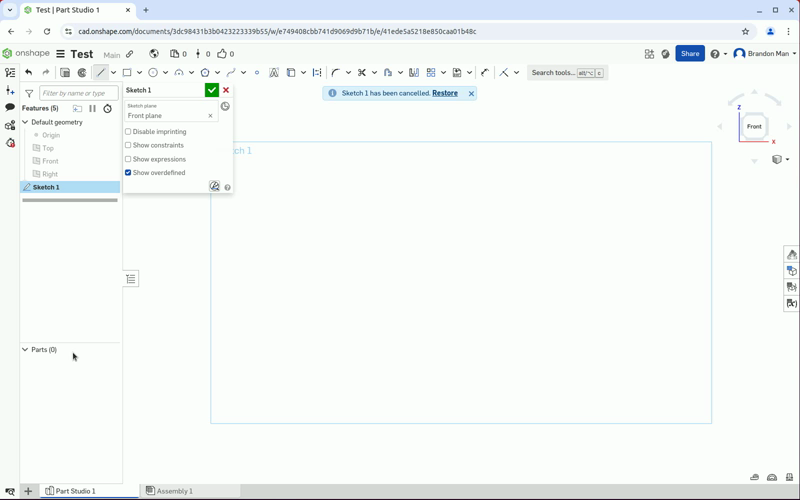
mouse_move(395, 298)
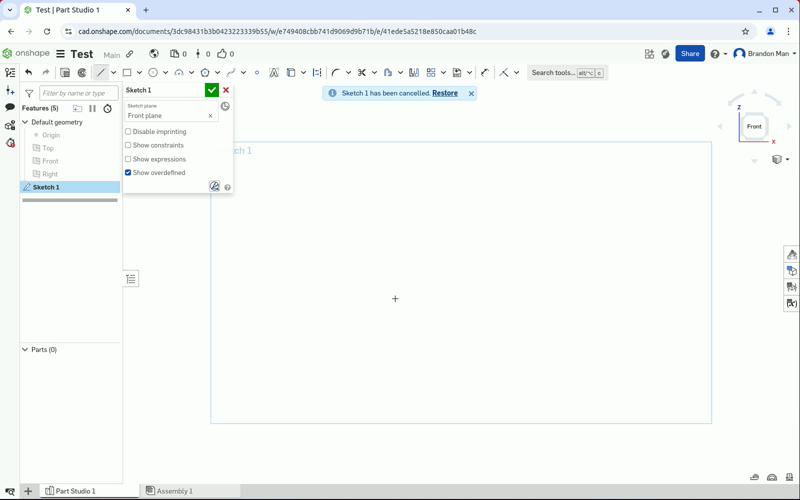
click(395, 298)
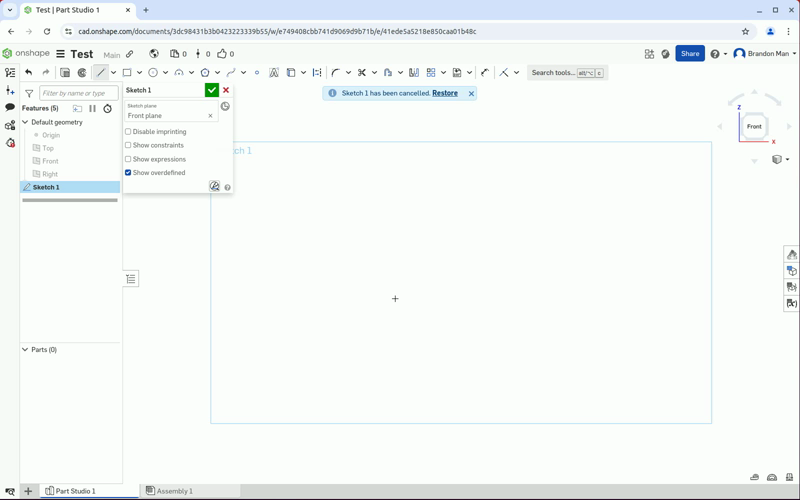
key_up(shift)
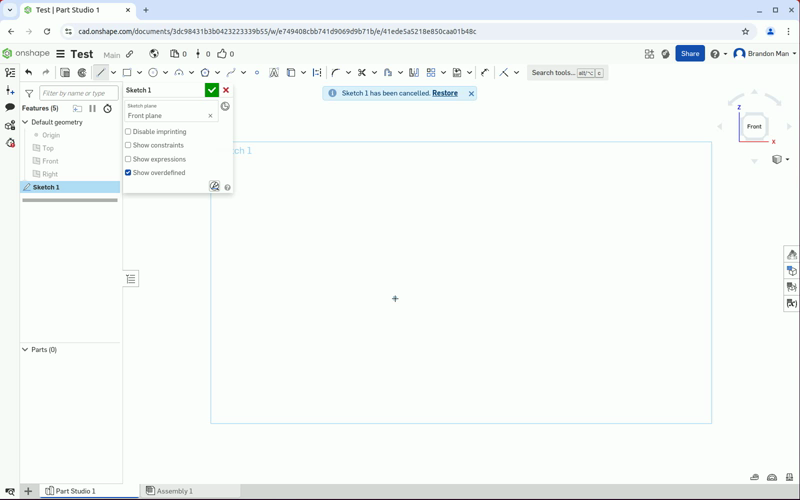
key_down(shift)
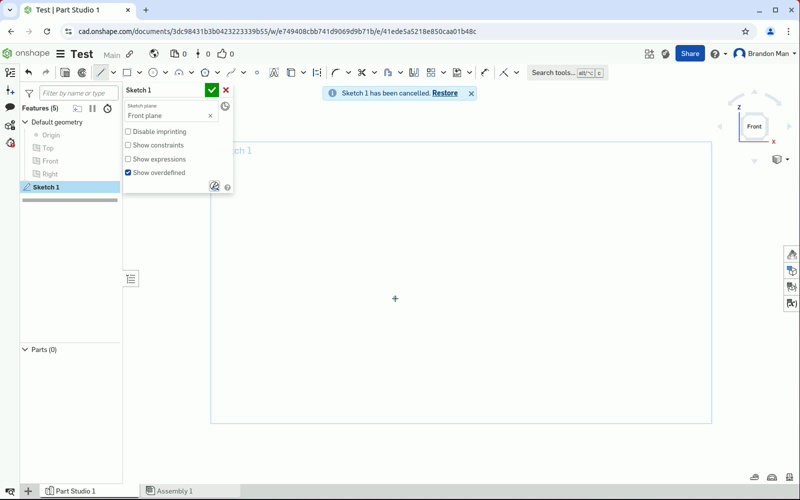
mouse_move(441, 372)
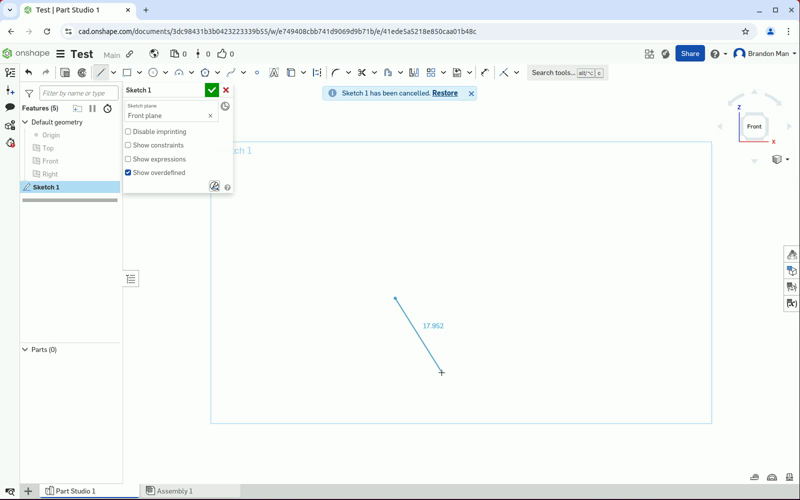
click(441, 372)
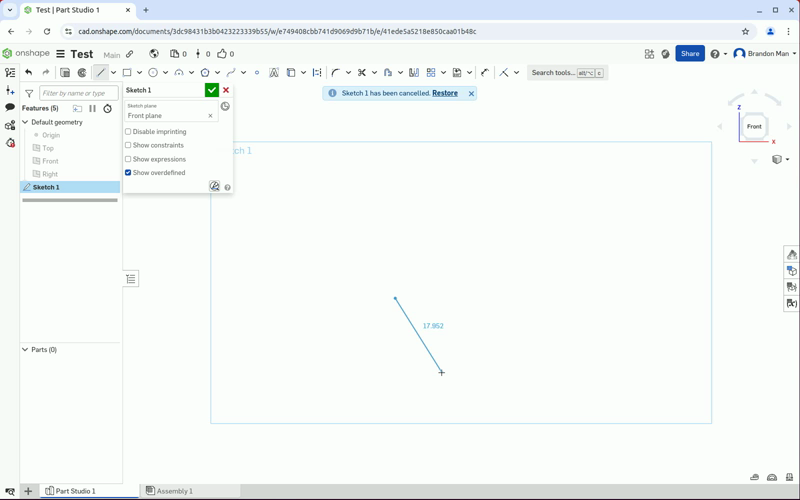
key_up(shift)
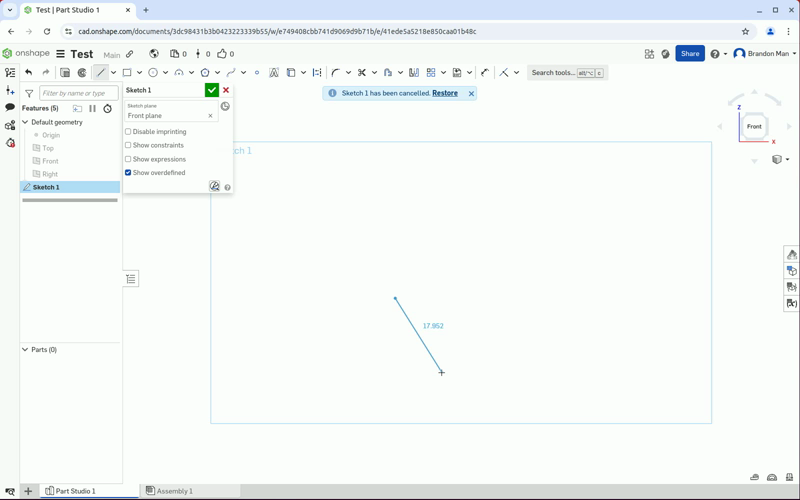
key_down(shift)
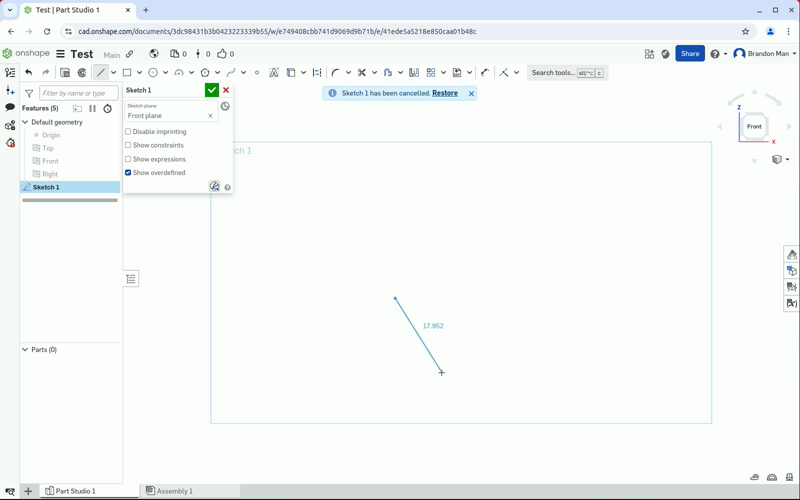
mouse_move(498, 298)
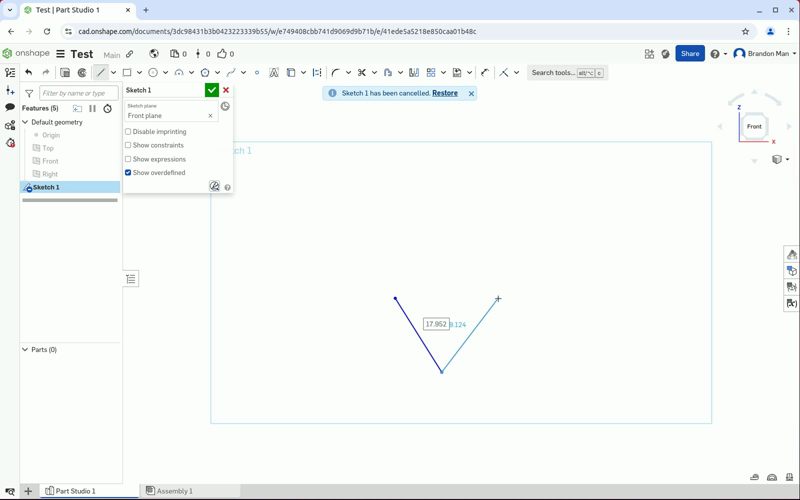
click(498, 298)
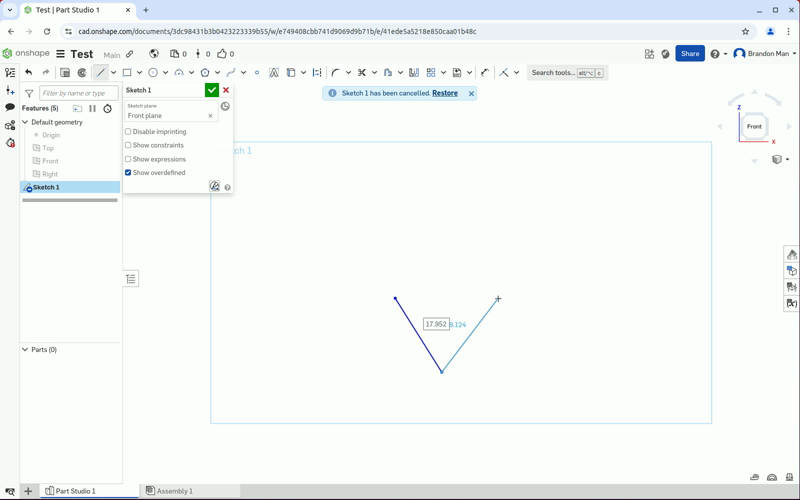
key_up(shift)
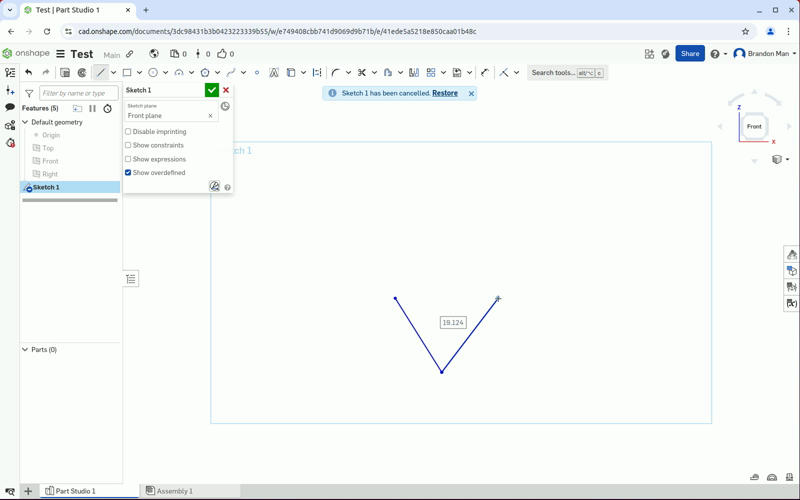
key_down(shift)
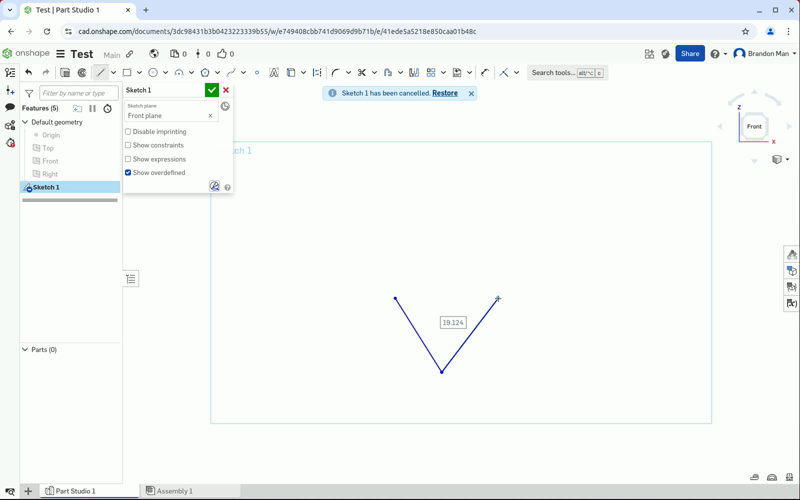
mouse_move(395, 298)
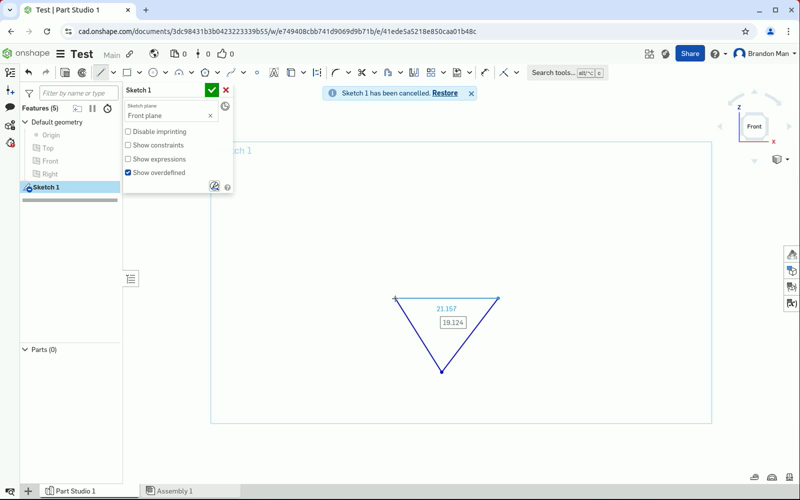
key_up(shift)
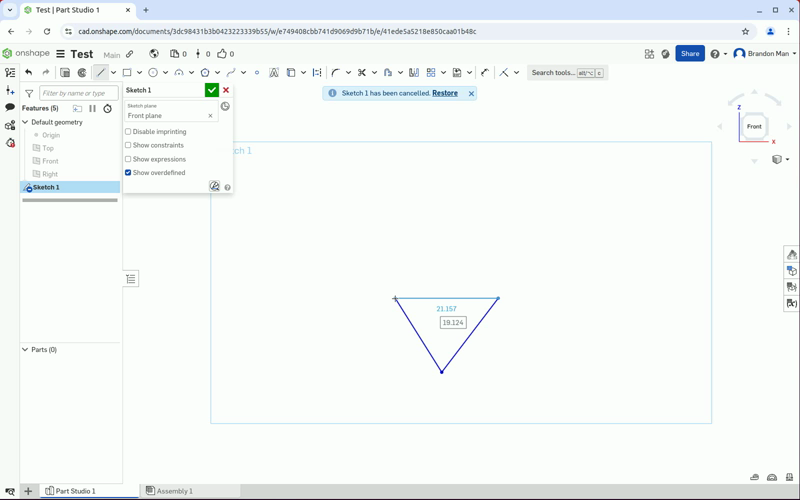
click(395, 298)
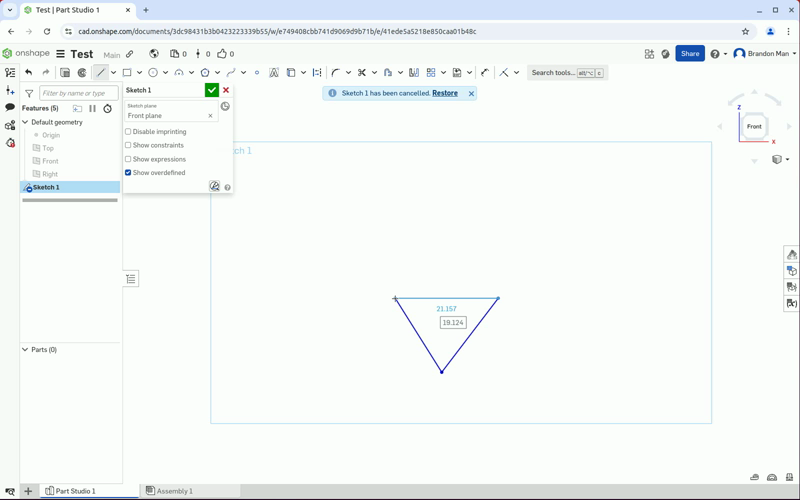
key(esc)
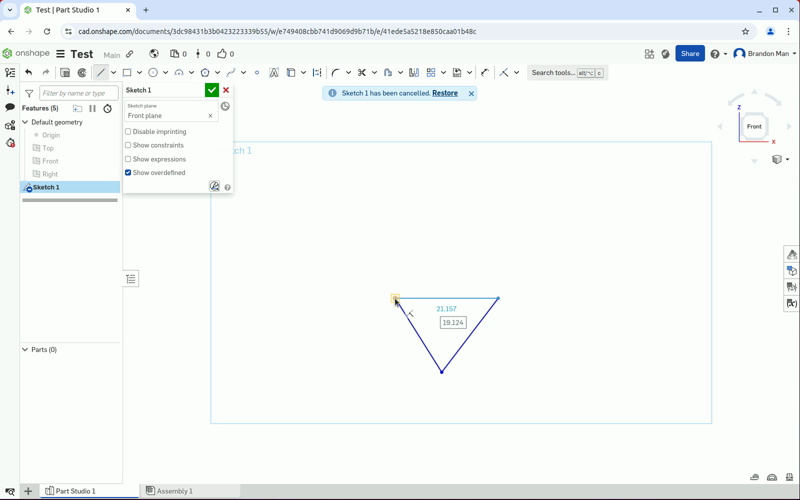
mouse_move(413, 303)
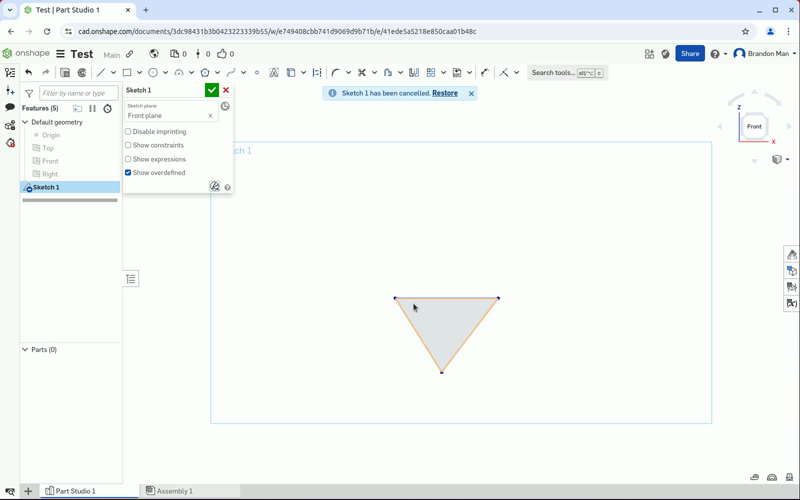
click(413, 303)
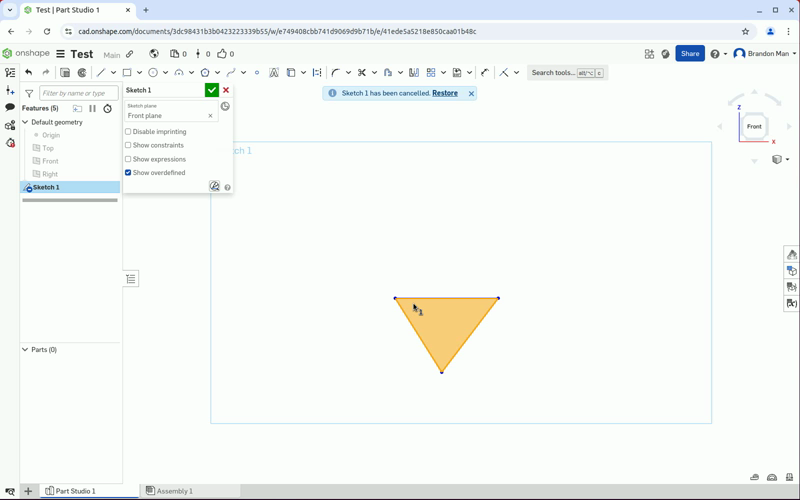
mouse_move(73, 352)
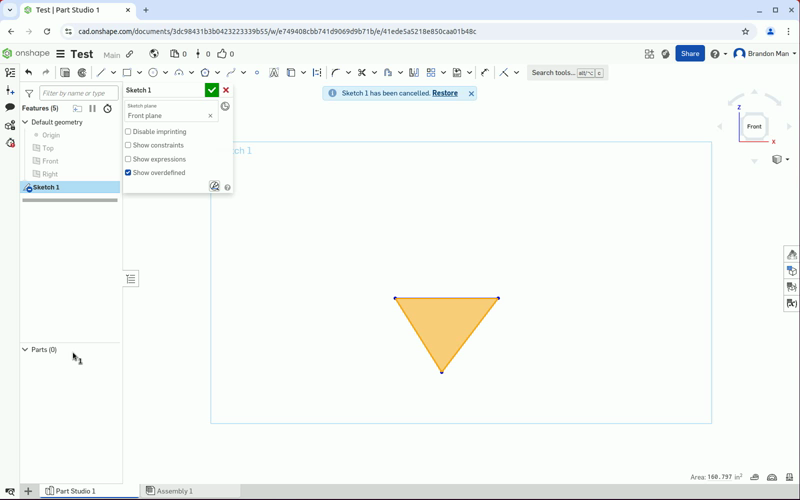
key(shift+y)
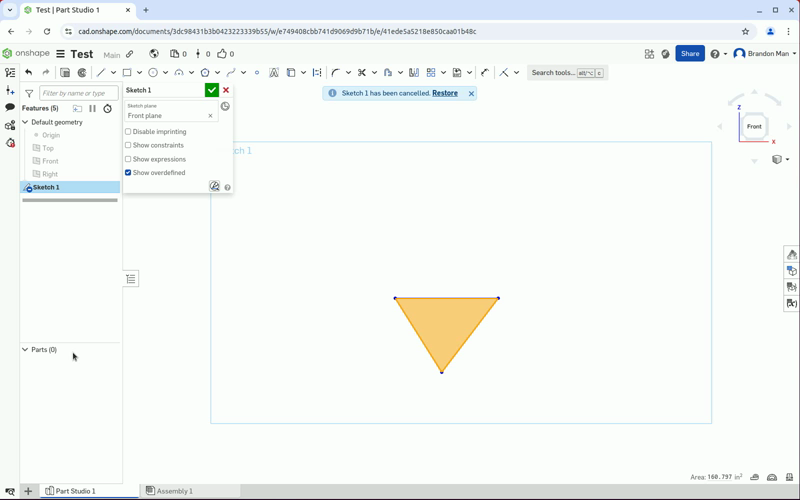
key(shift+e)
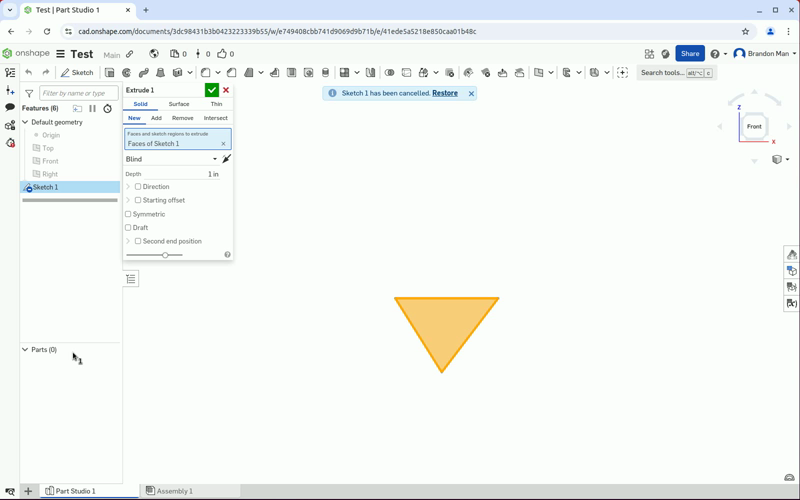
mouse_move(143, 106)
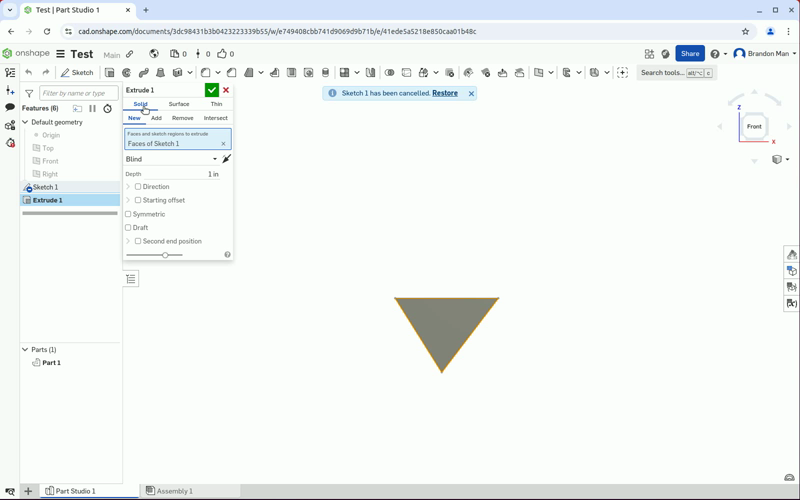
click(143, 106)
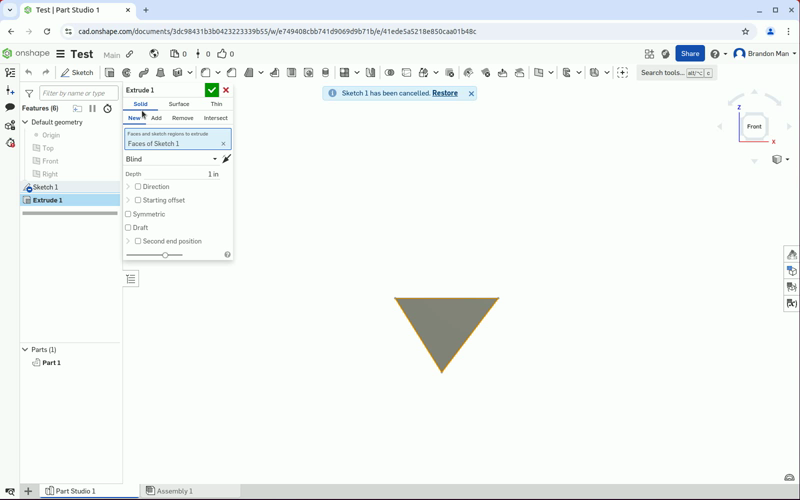
mouse_move(137, 120)
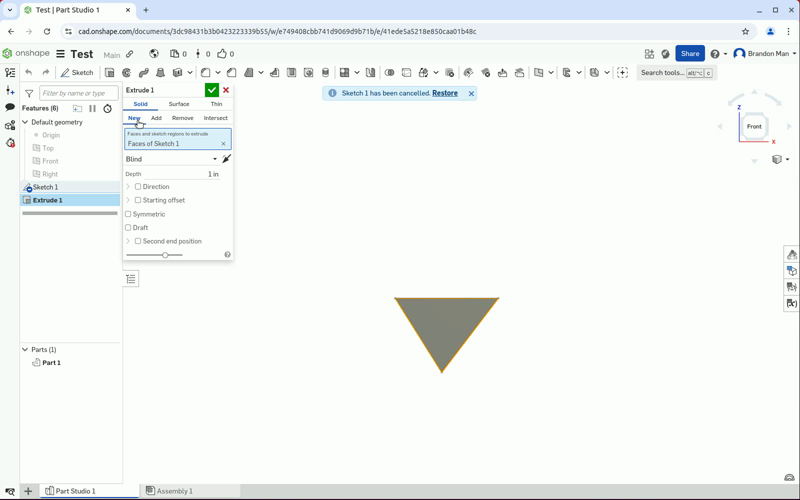
click(137, 120)
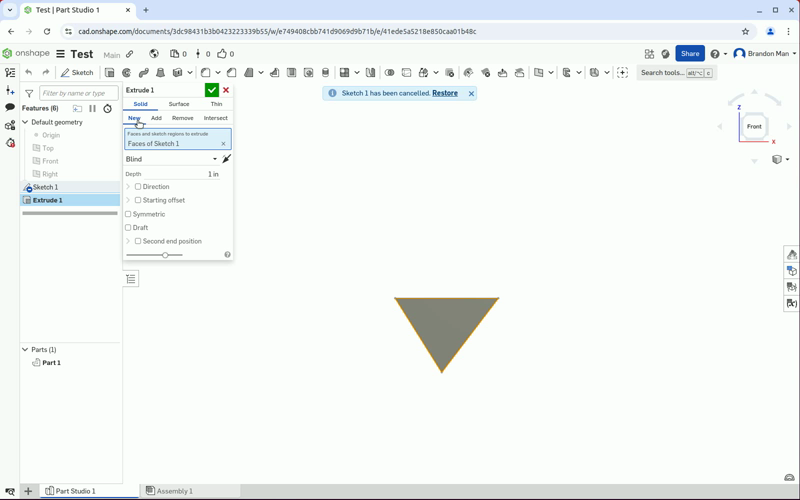
key(tab, 4)
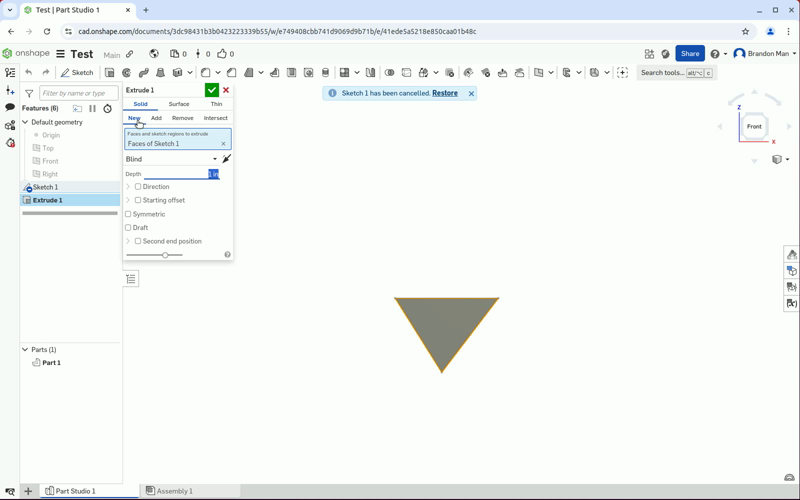
text(10.351)
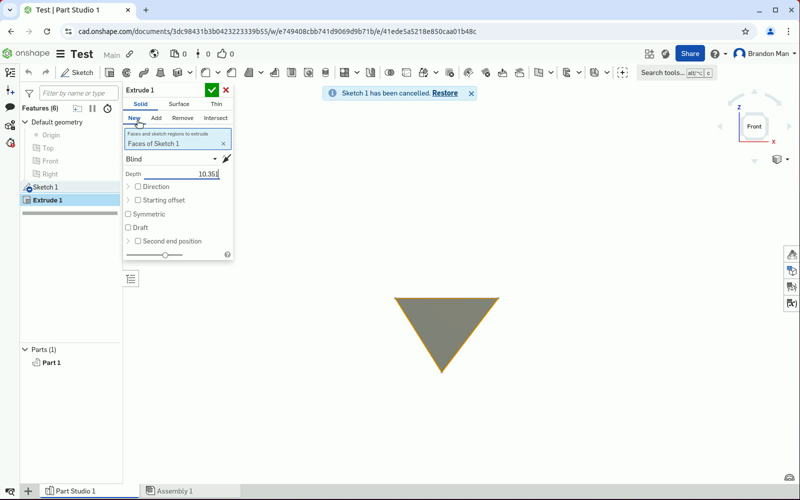
key(enter)
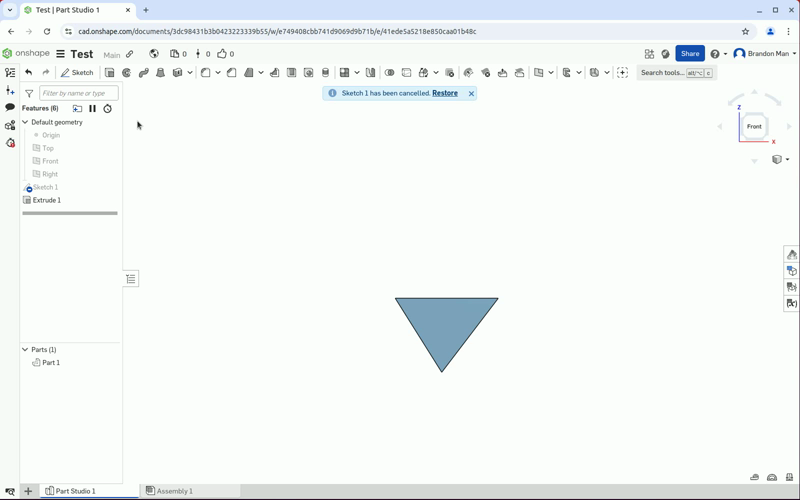
key(shift+h)
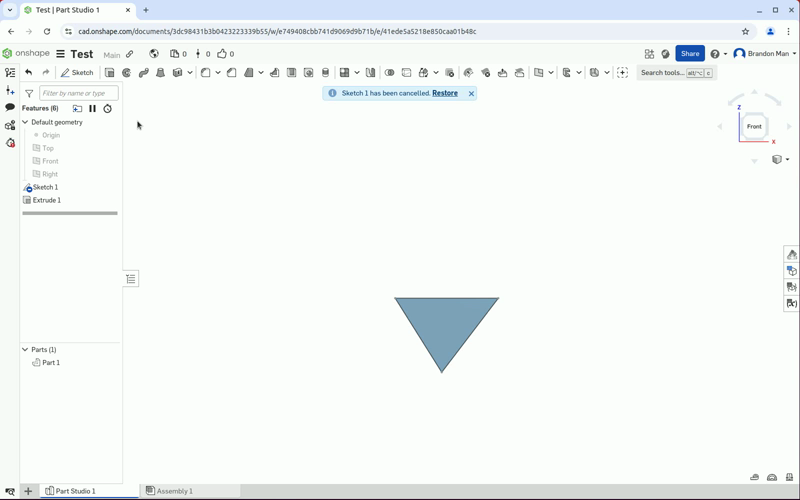
key(shift+h)
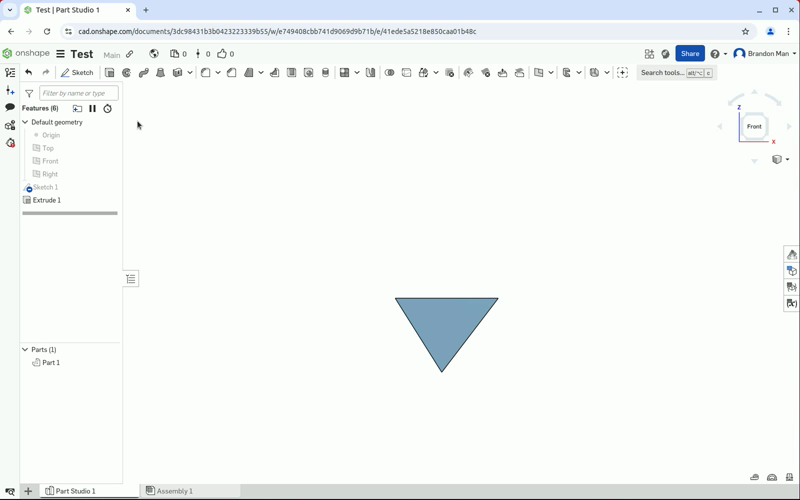
mouse_move(73, 189)
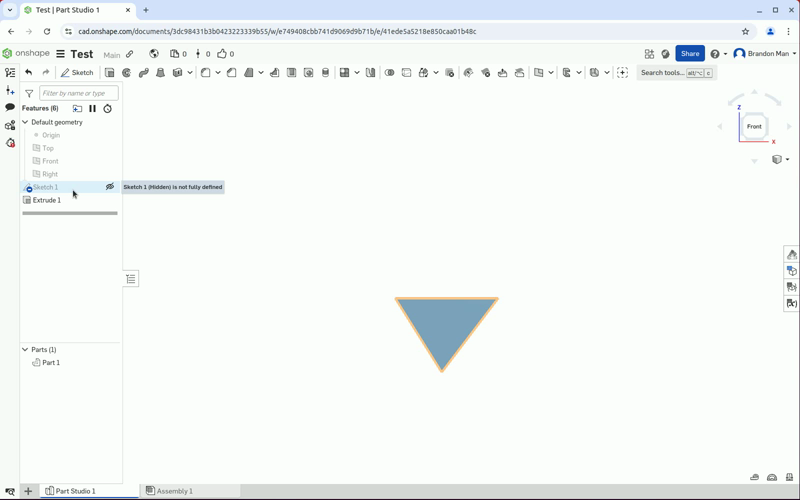
click(73, 189)
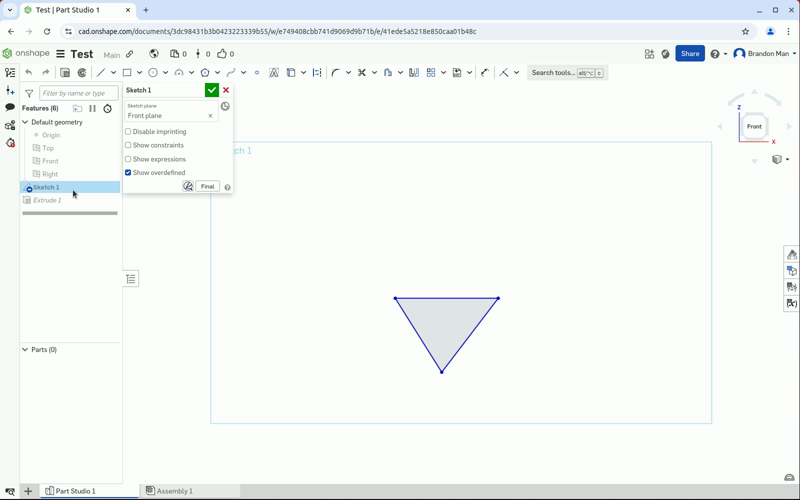
mouse_move(229, 92)
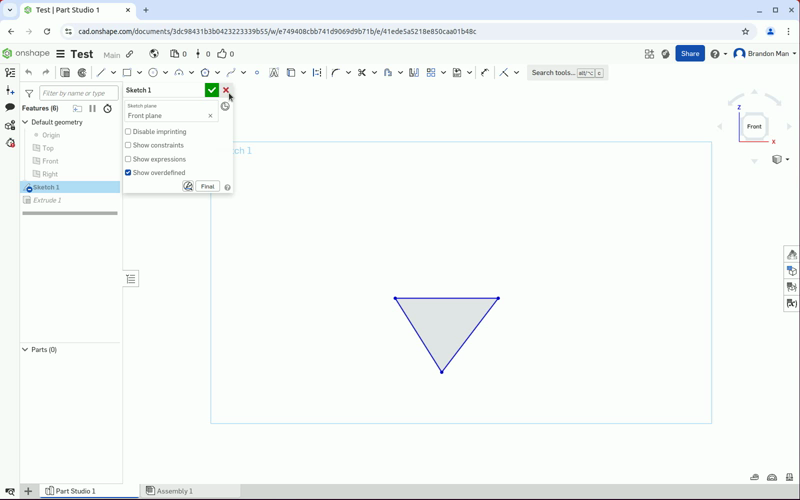
click(229, 92)
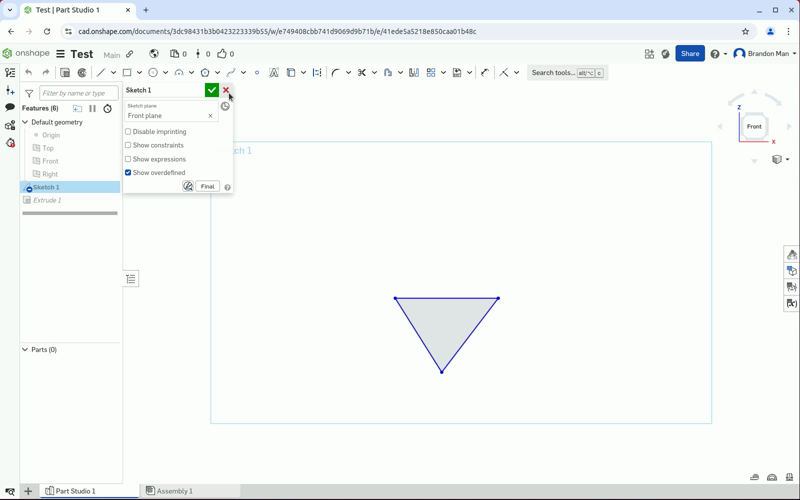
key(shift+s)
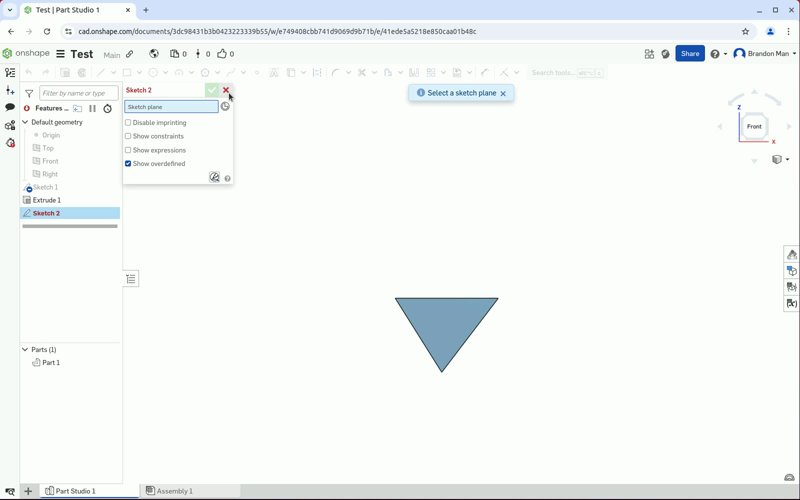
mouse_move(73, 163)
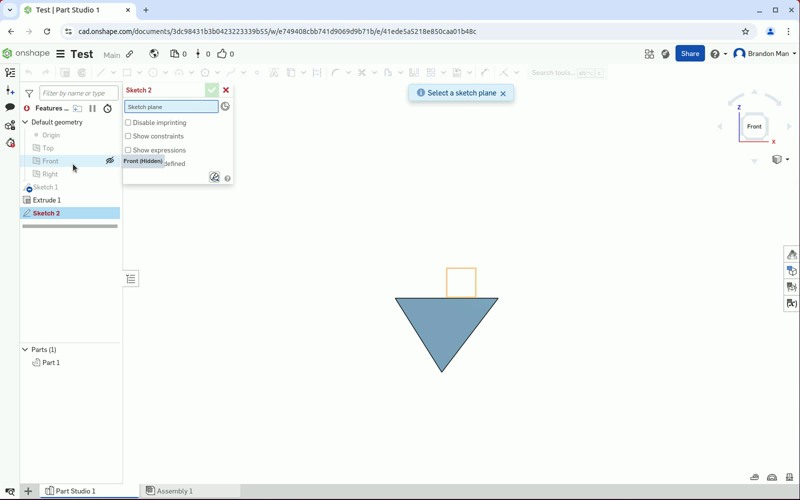
click(73, 163)
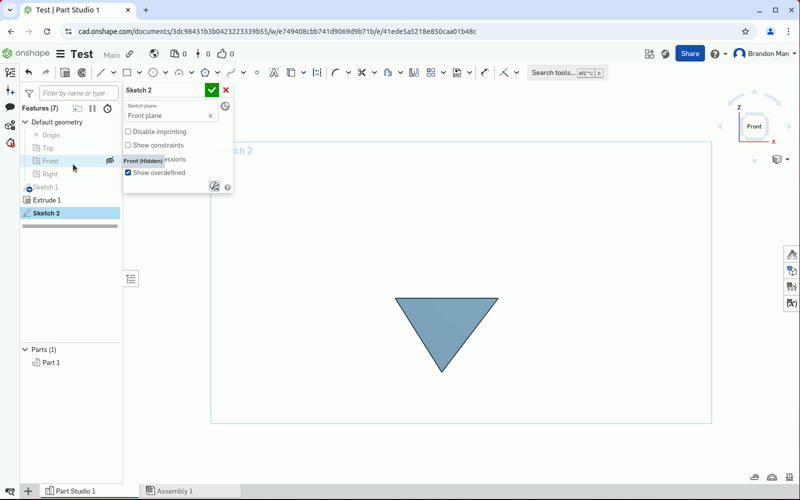
mouse_move(73, 352)
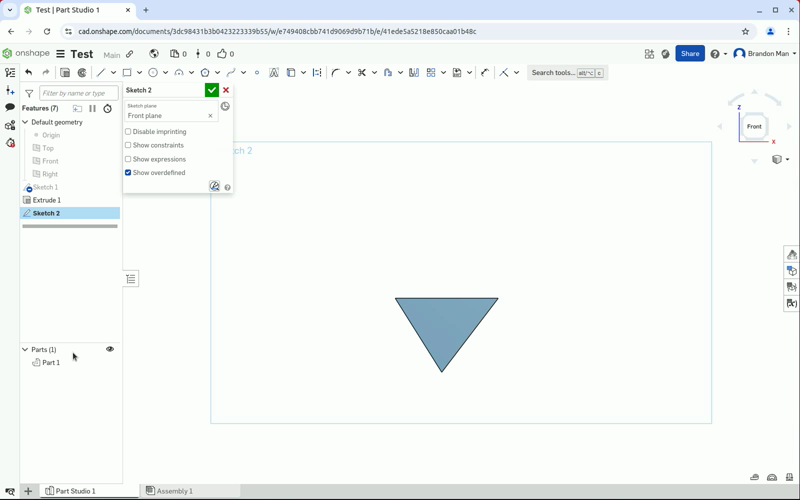
key(y)
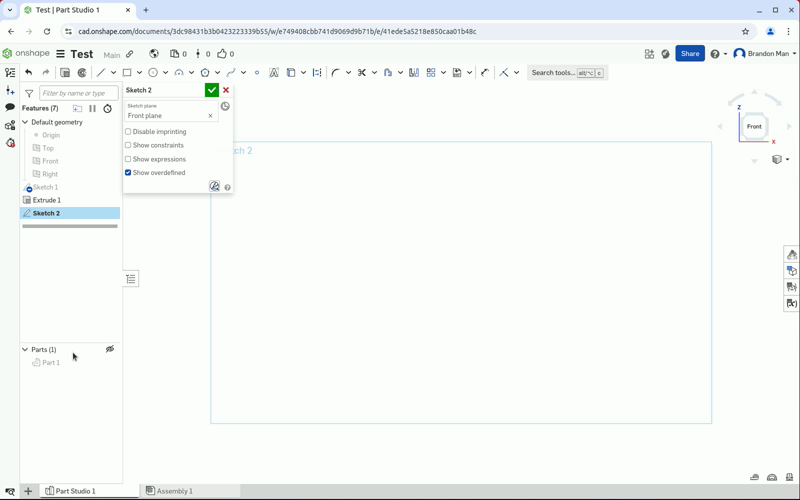
key(l)
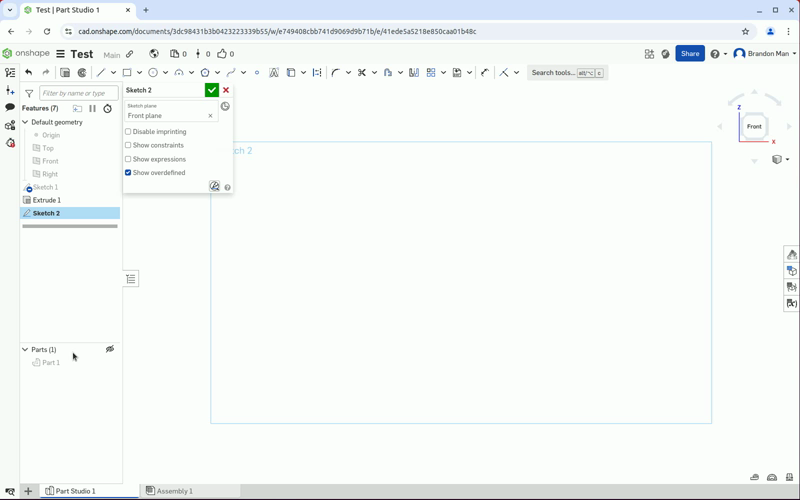
key_down(shift)
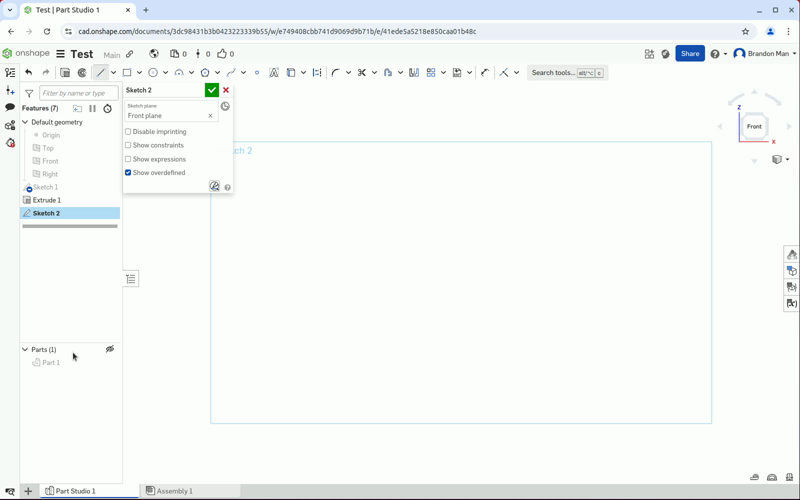
mouse_move(348, 224)
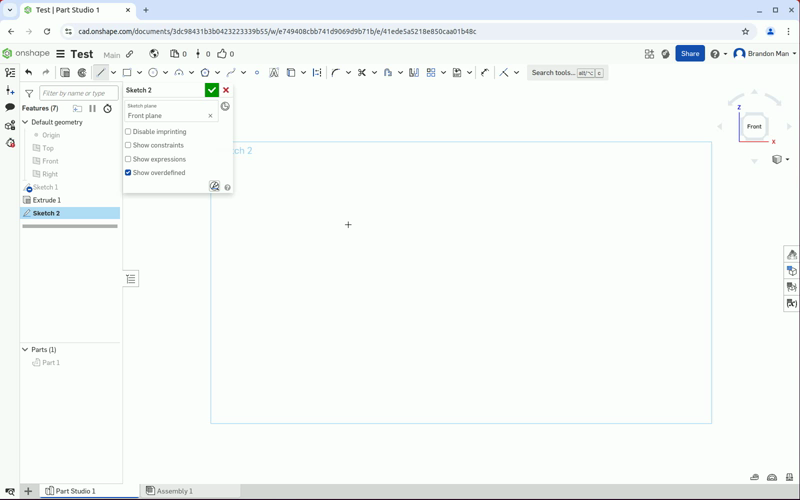
click(348, 224)
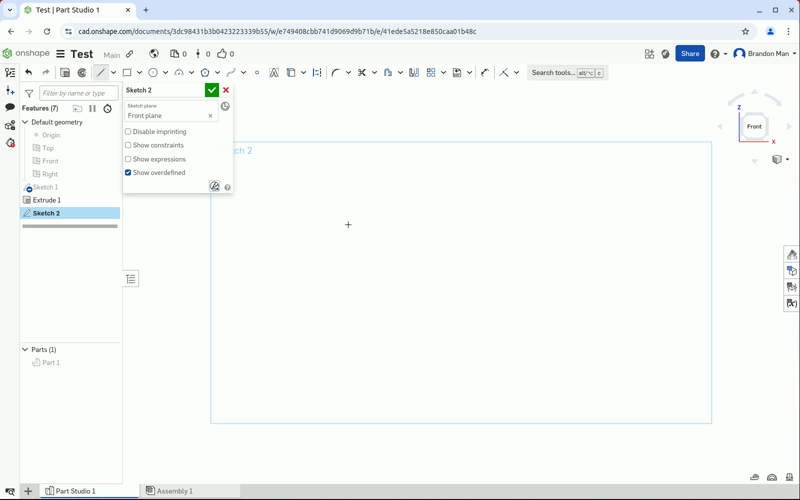
key_up(shift)
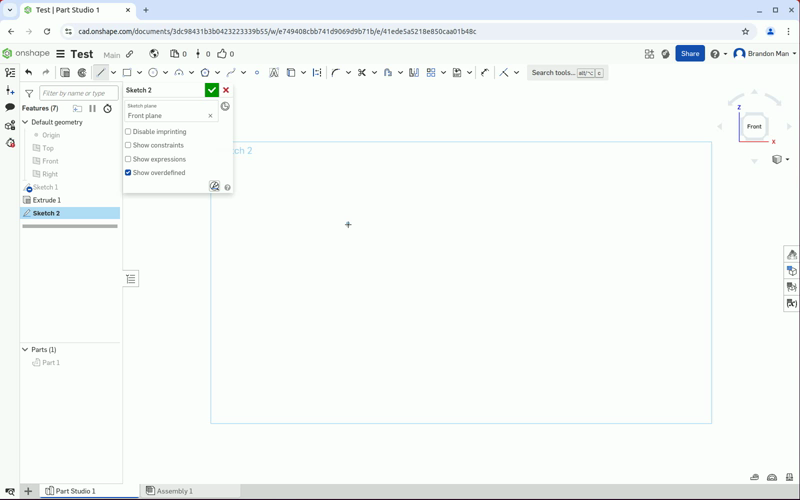
key_down(shift)
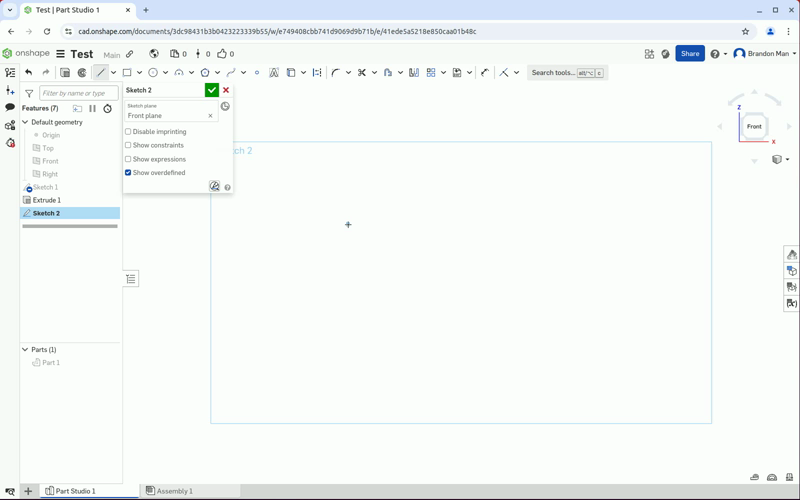
mouse_move(395, 298)
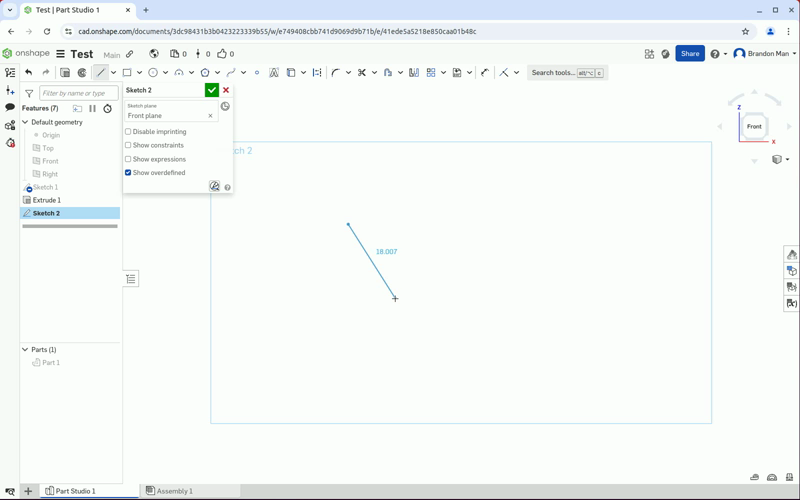
click(395, 298)
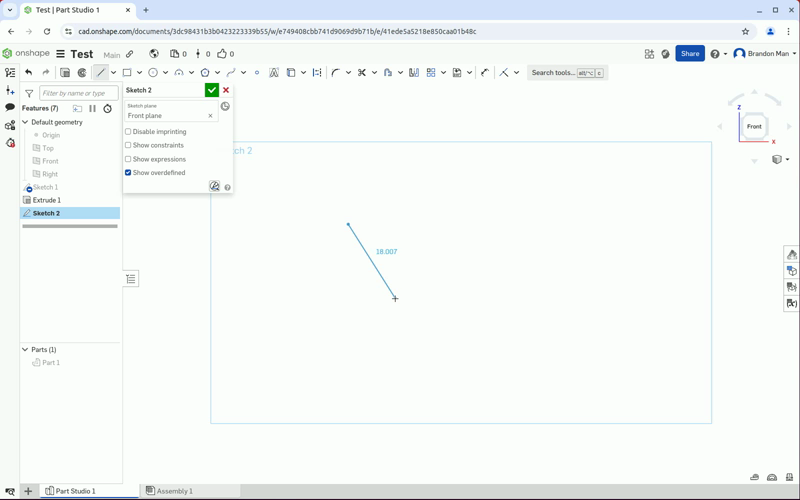
key_up(shift)
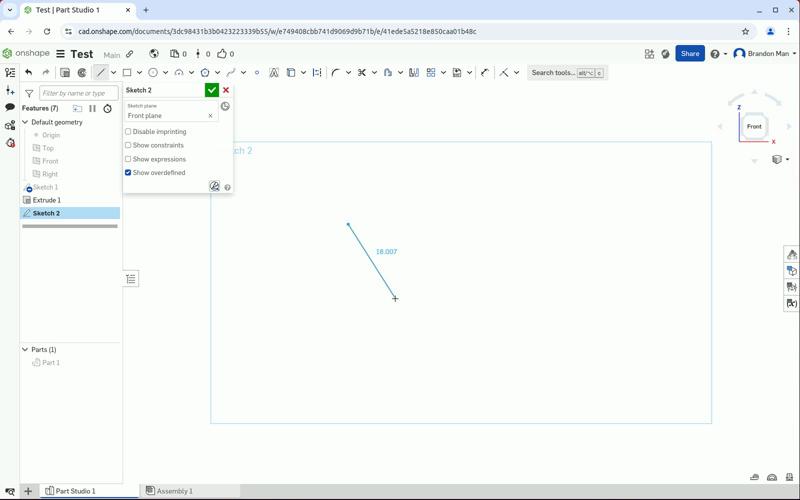
key_down(shift)
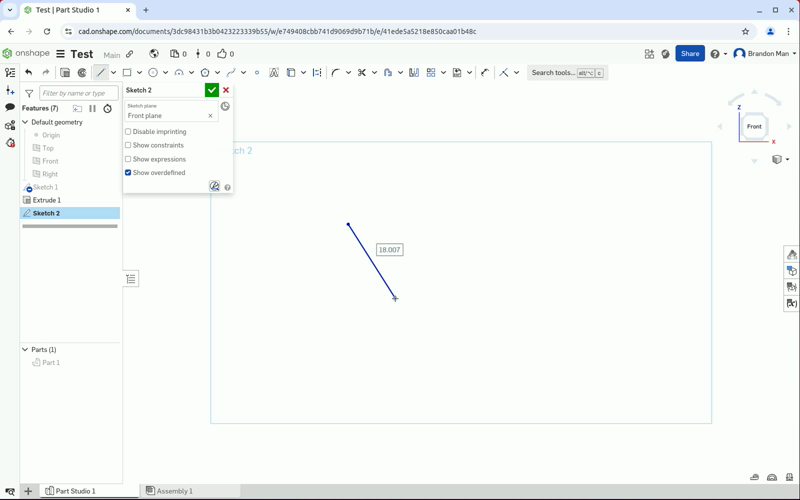
mouse_move(451, 224)
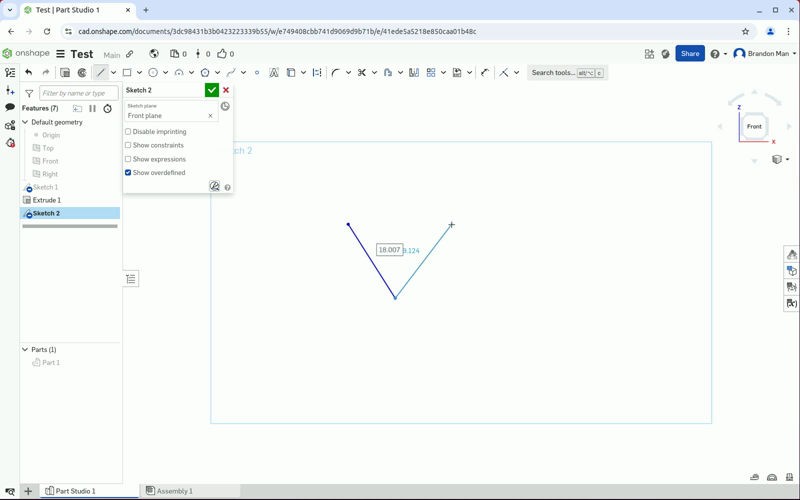
click(451, 224)
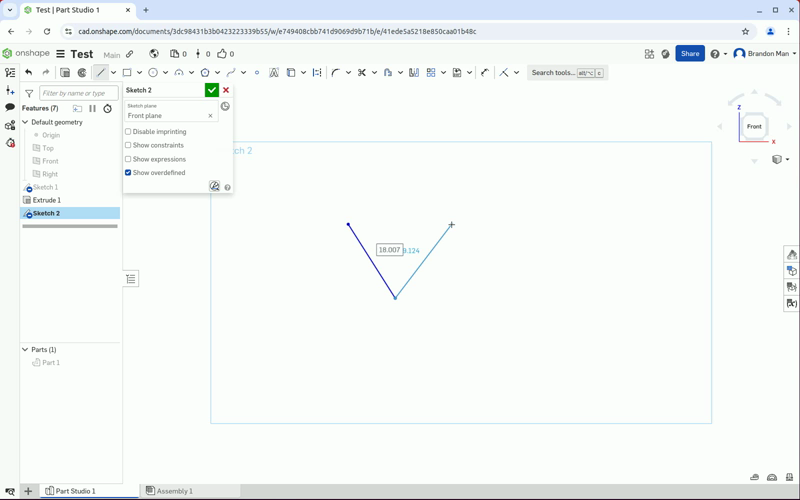
key_up(shift)
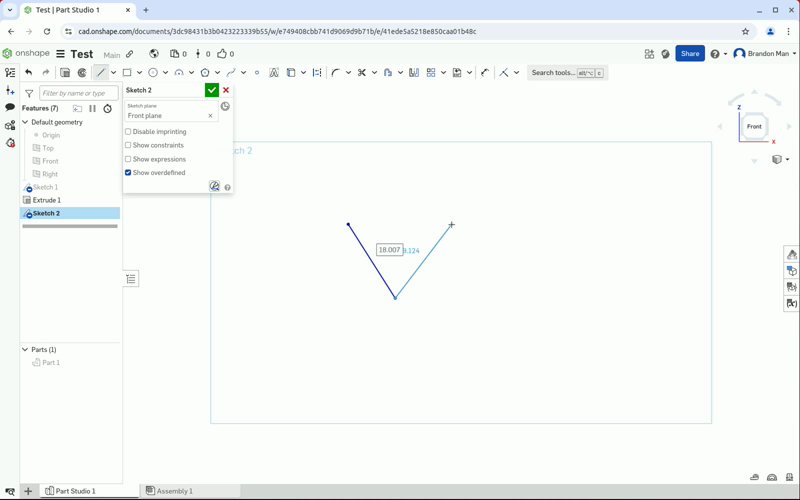
key_down(shift)
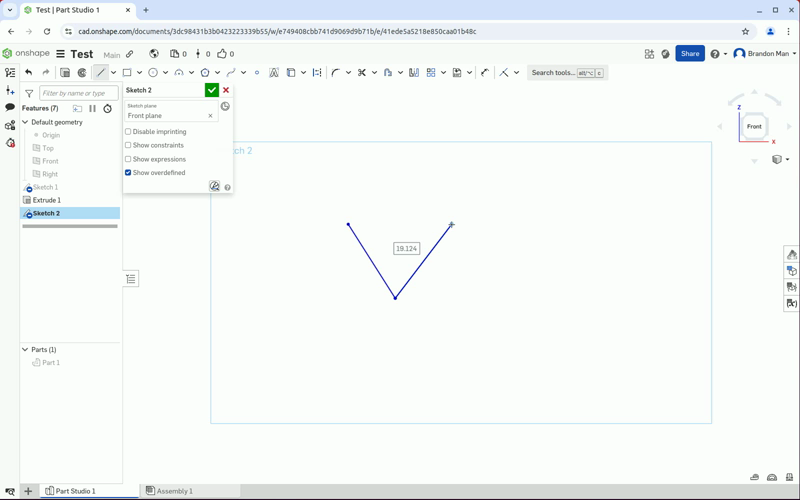
mouse_move(348, 224)
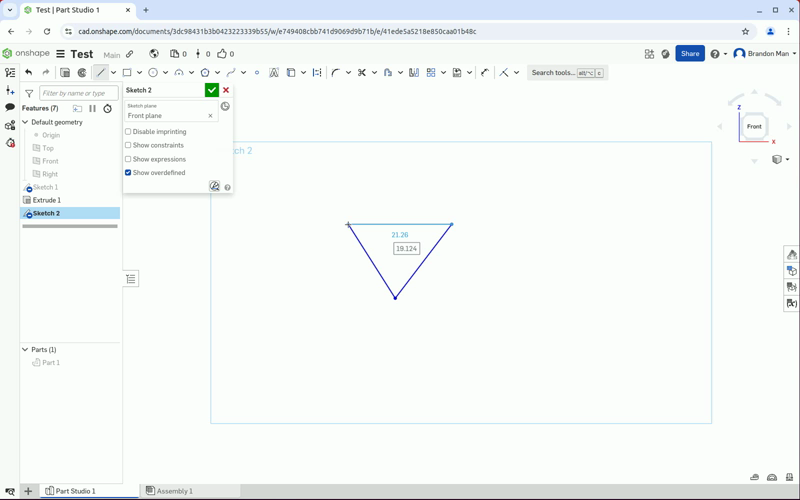
key_up(shift)
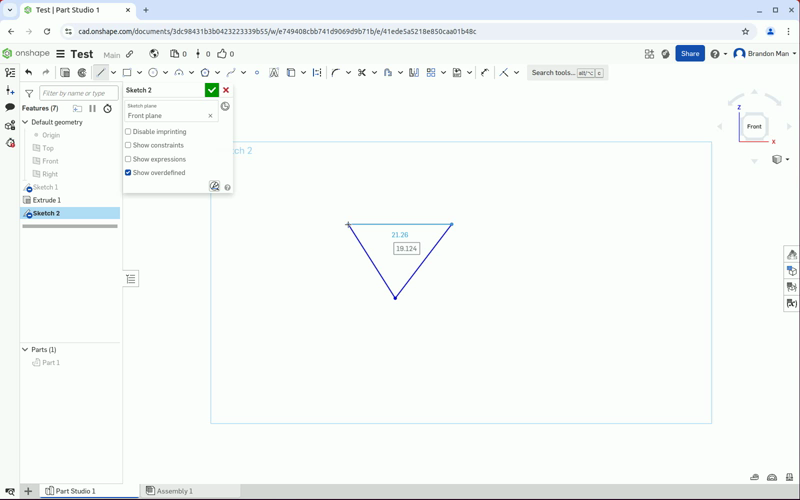
click(348, 224)
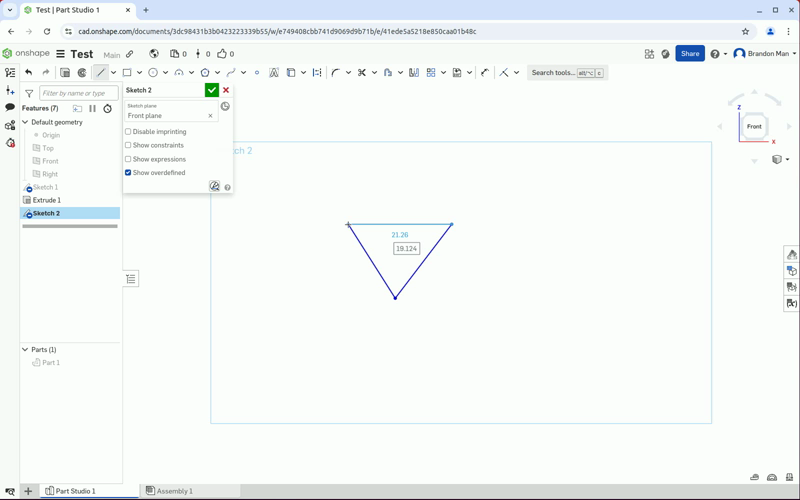
key(esc)
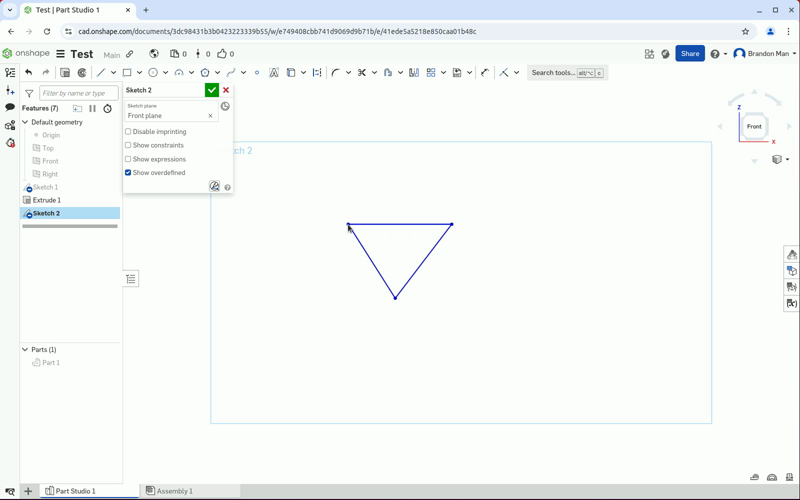
mouse_move(395, 239)
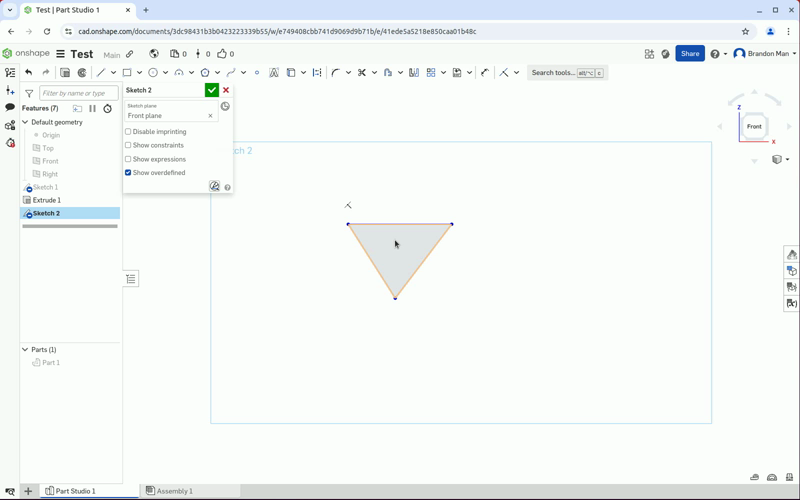
click(395, 239)
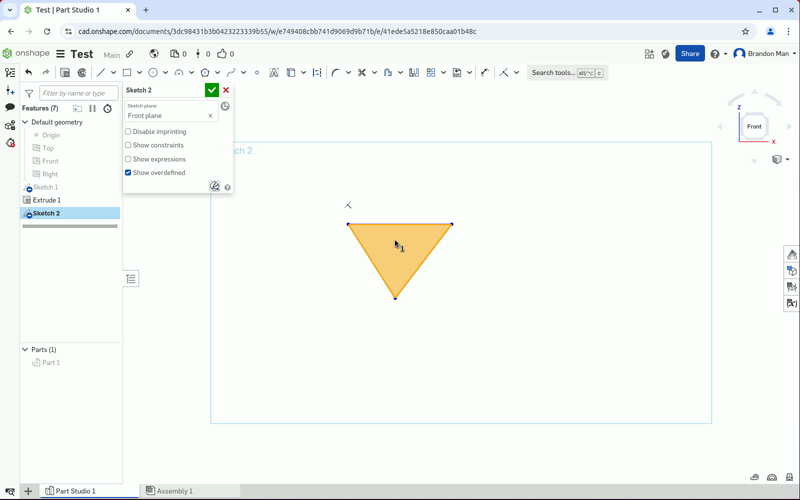
mouse_move(73, 352)
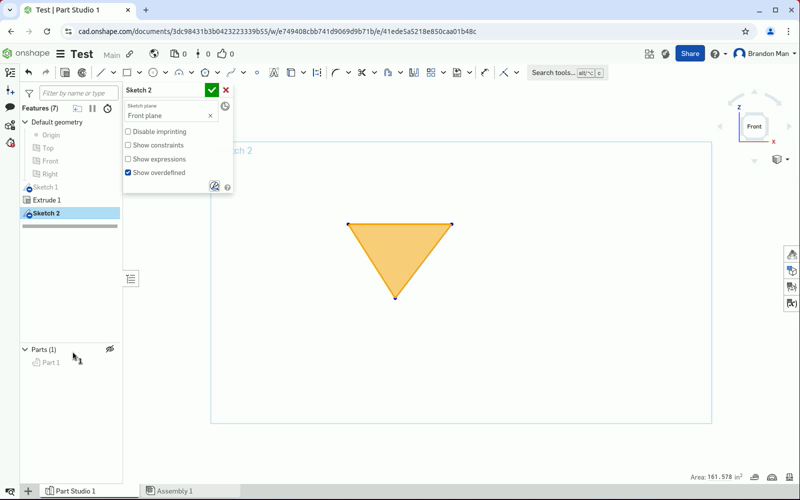
key(shift+y)
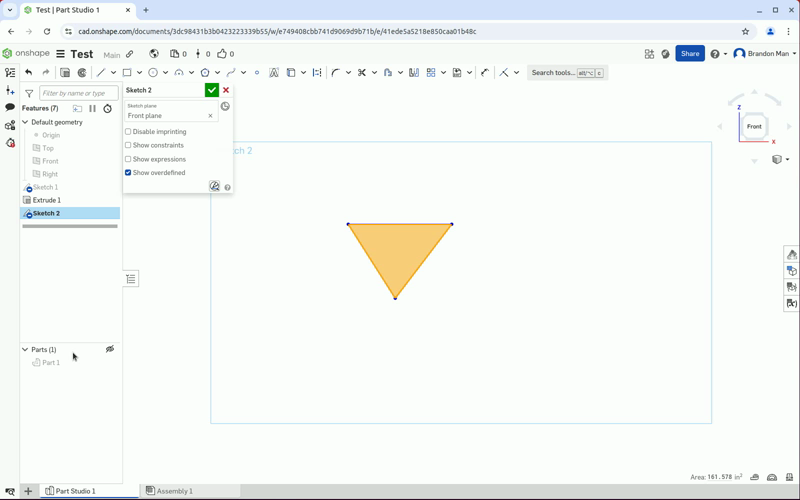
key(shift+e)
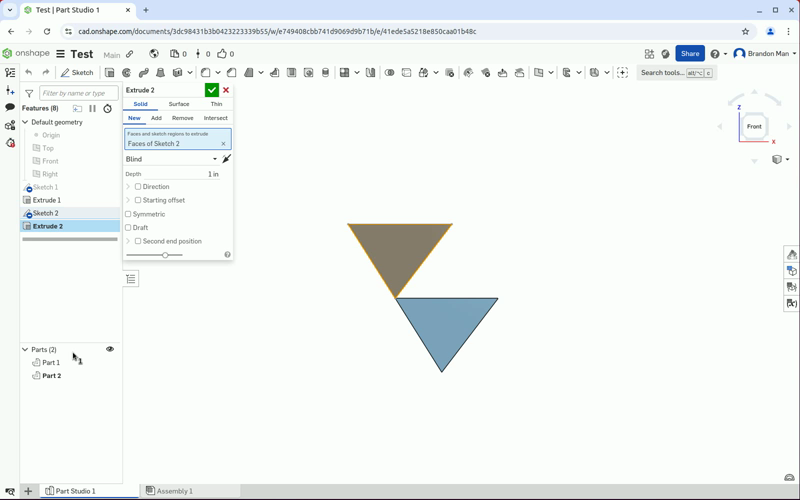
mouse_move(143, 106)
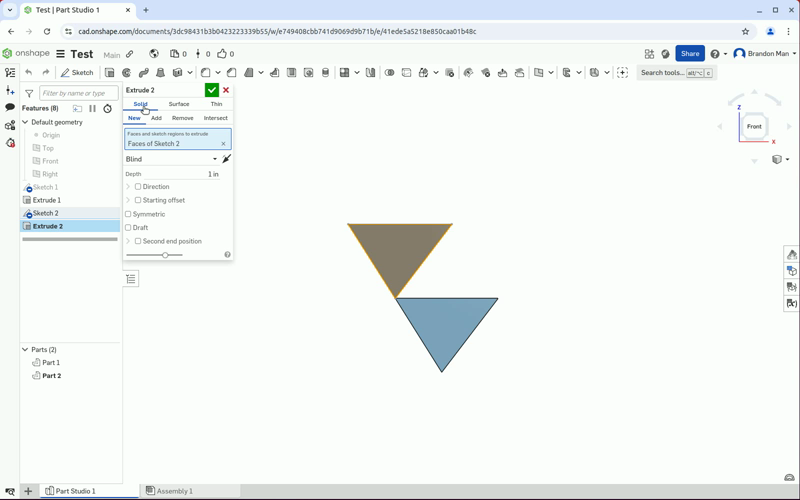
click(143, 106)
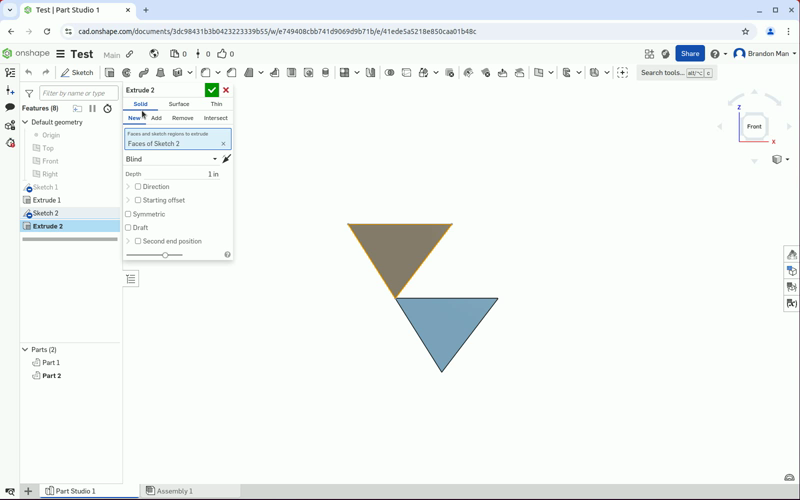
mouse_move(137, 120)
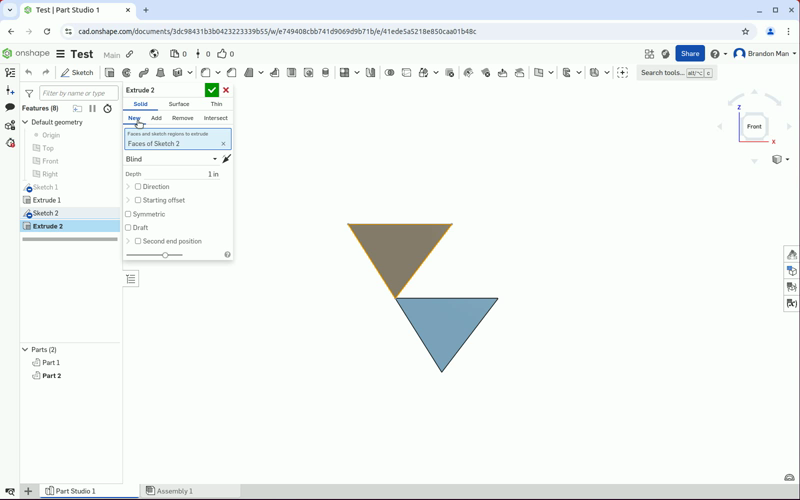
click(137, 120)
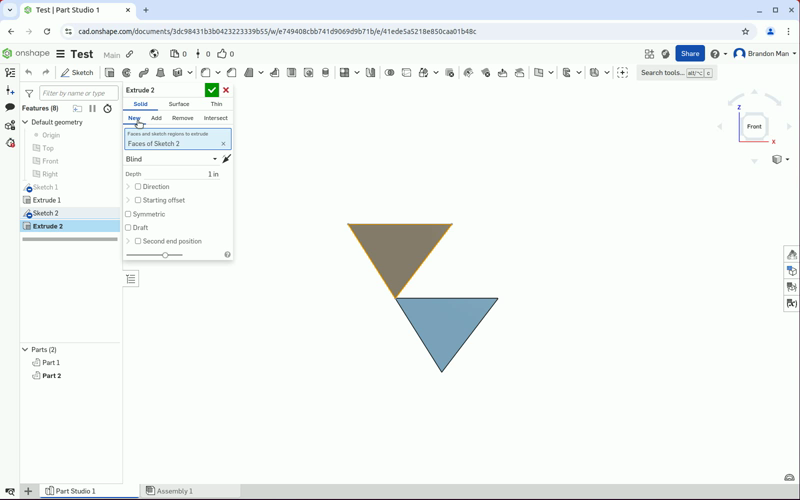
key(tab, 4)
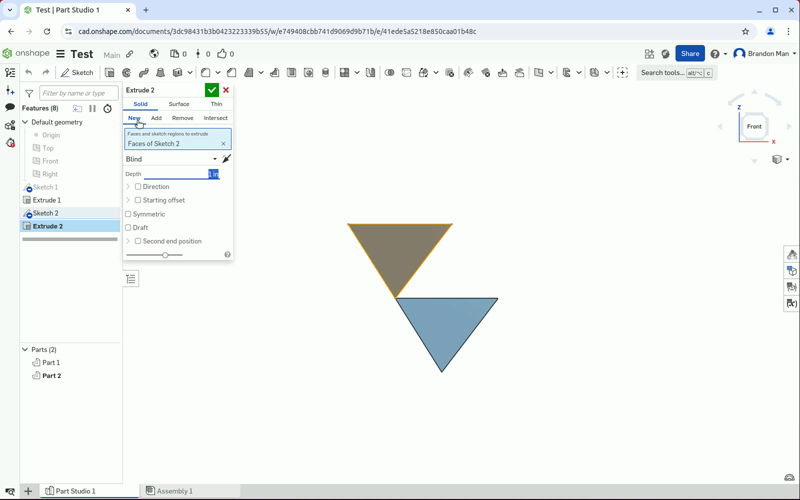
text(10.351)
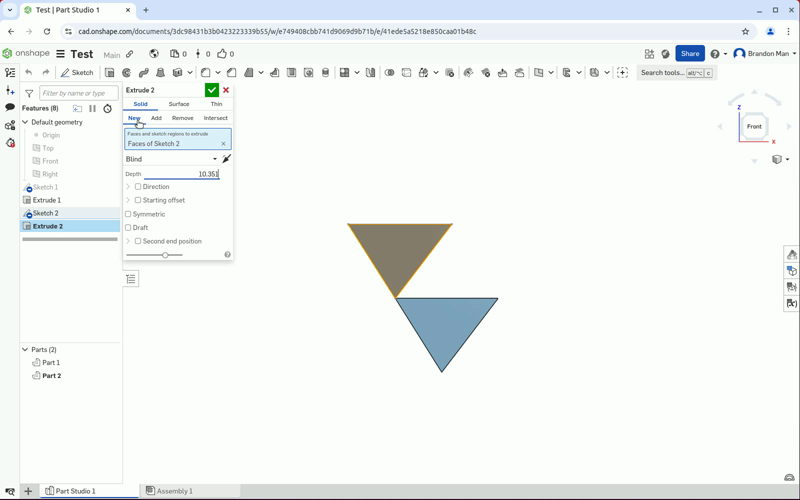
key(enter)
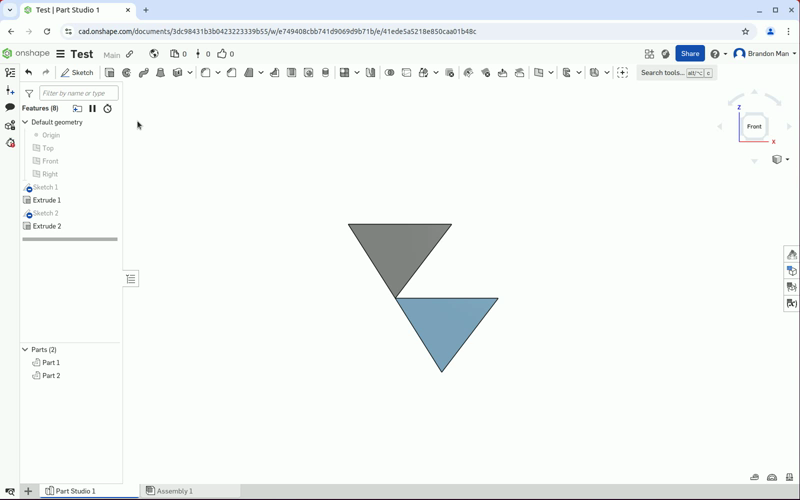
key(shift+h)
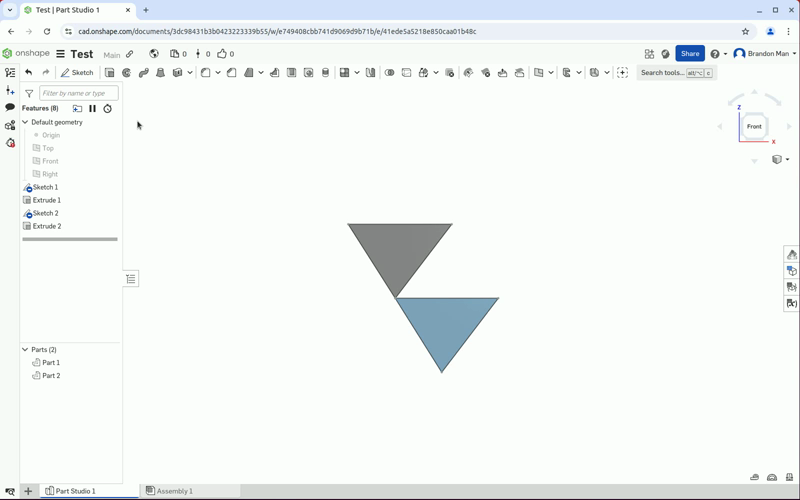
key(shift+h)
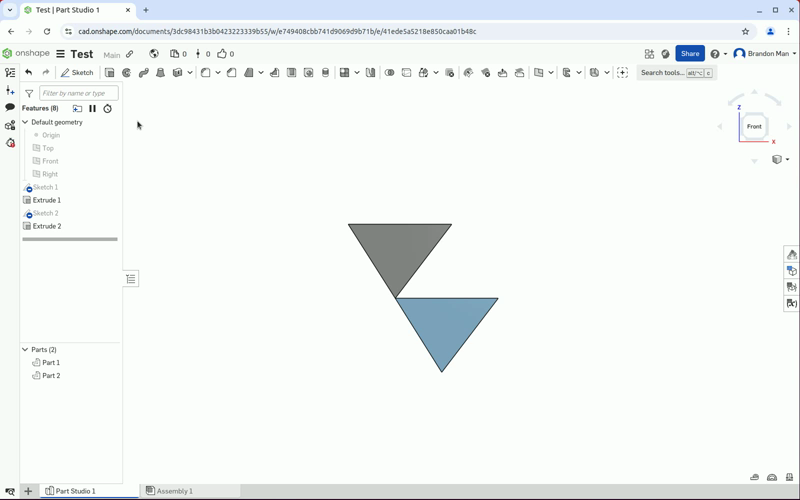
mouse_move(73, 189)
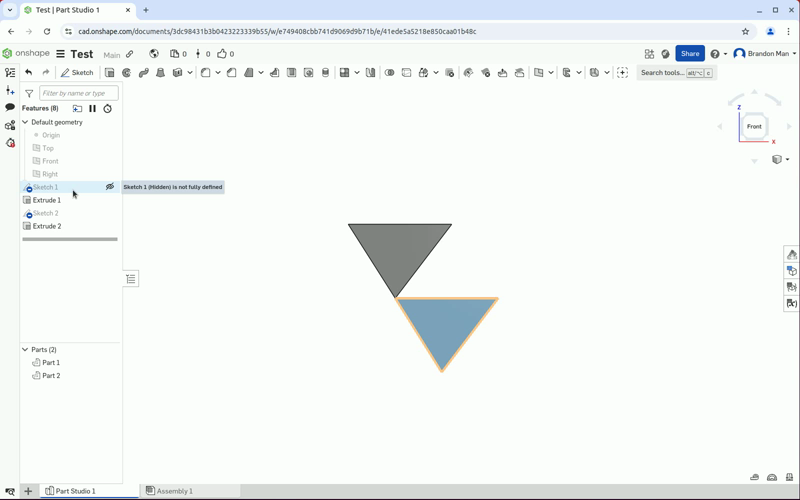
click(73, 189)
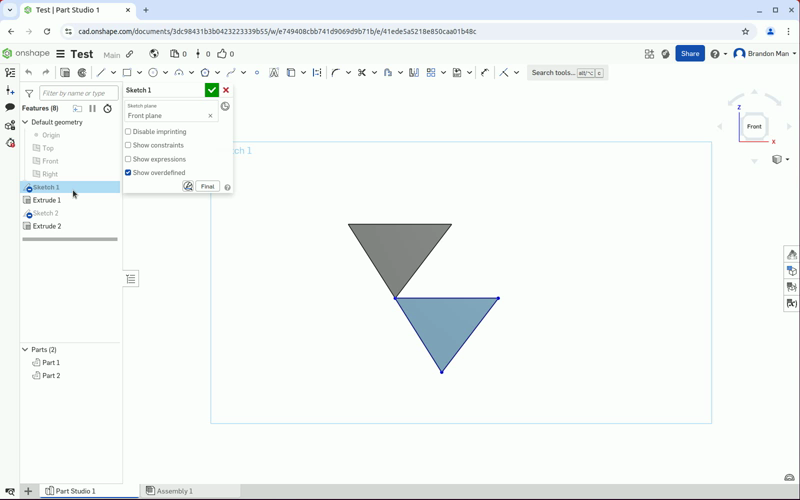
mouse_move(229, 92)
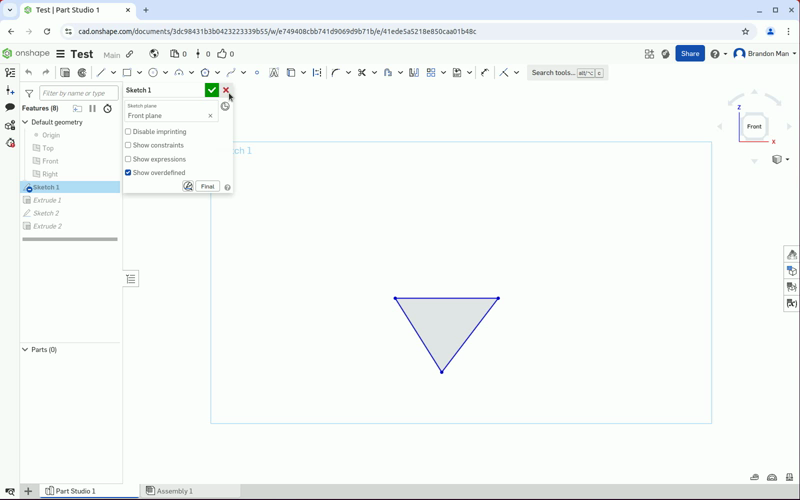
click(229, 92)
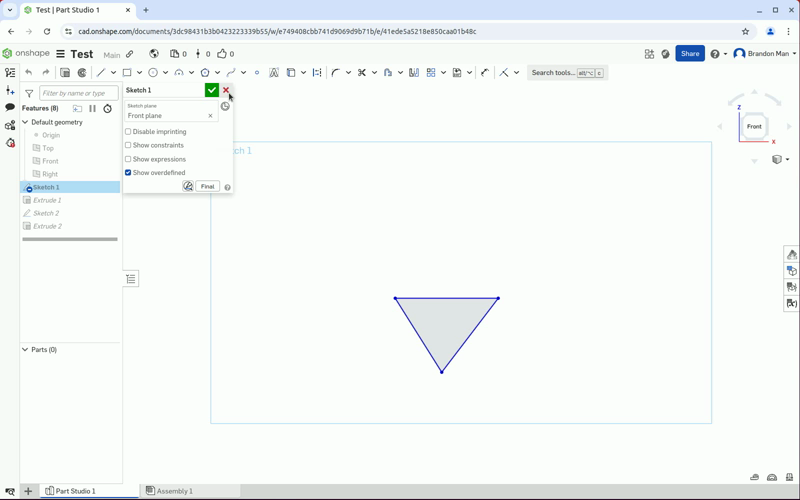
key(shift+s)
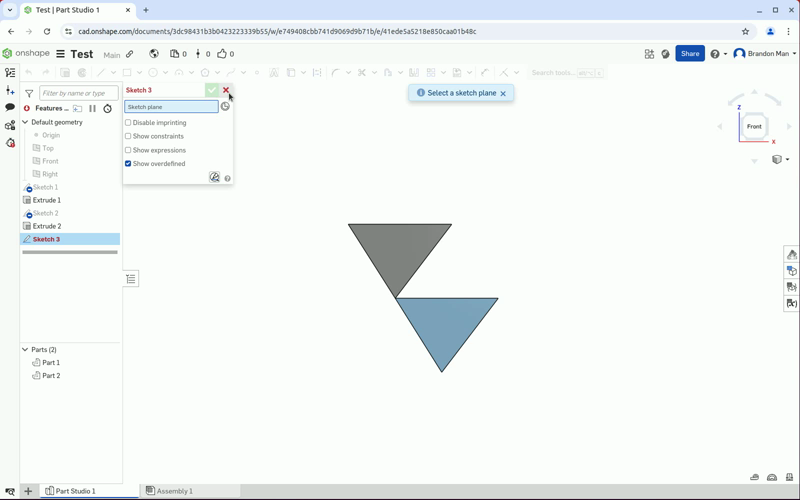
mouse_move(73, 163)
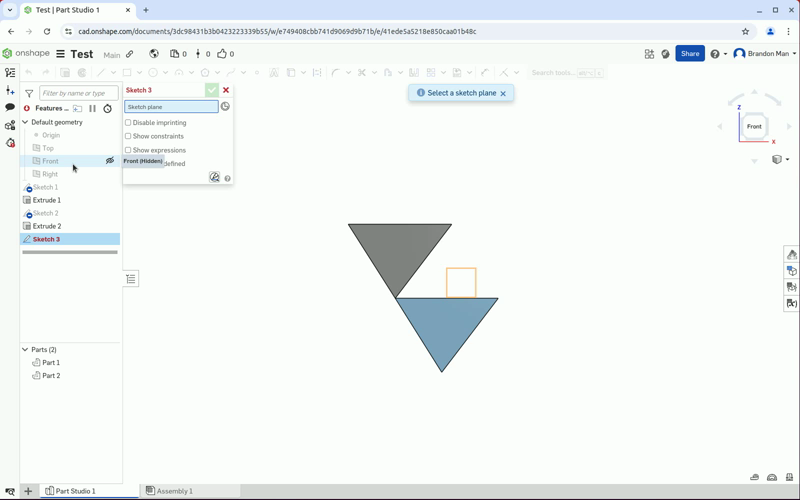
click(73, 163)
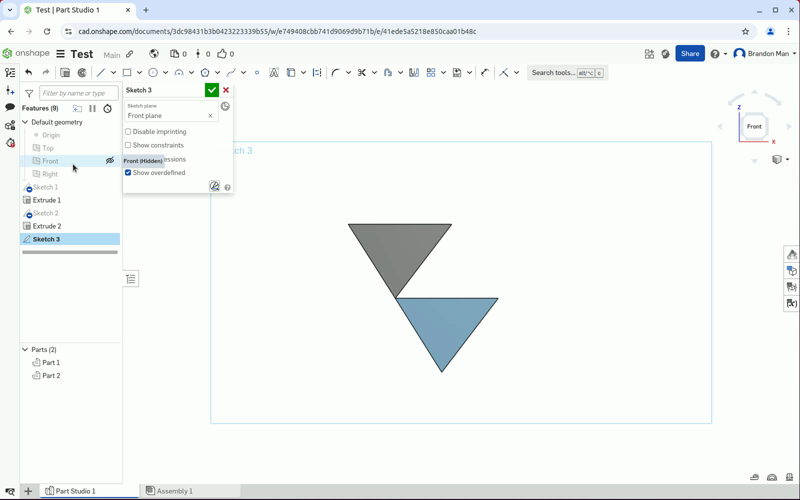
mouse_move(73, 352)
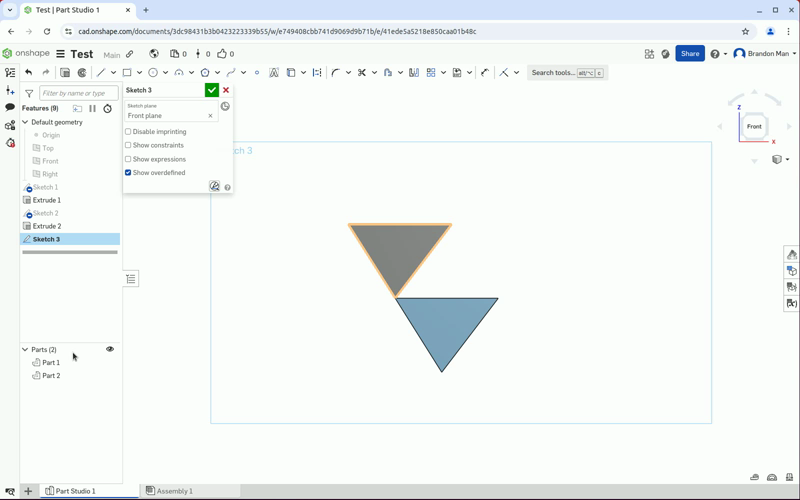
key(y)
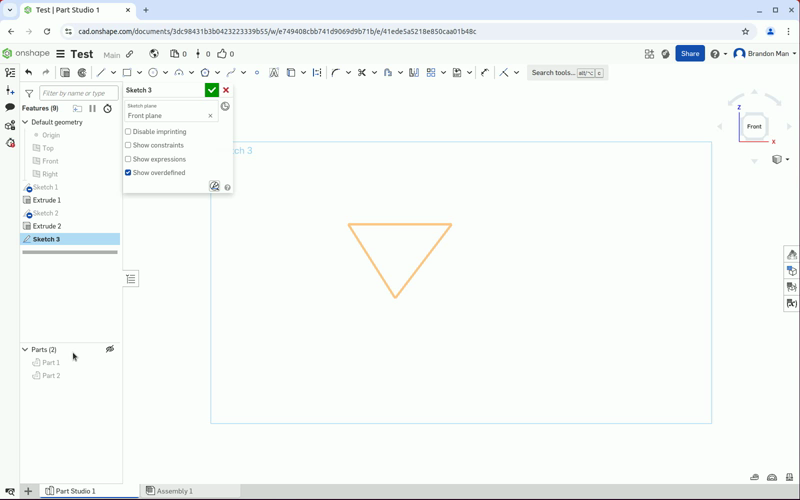
key(l)
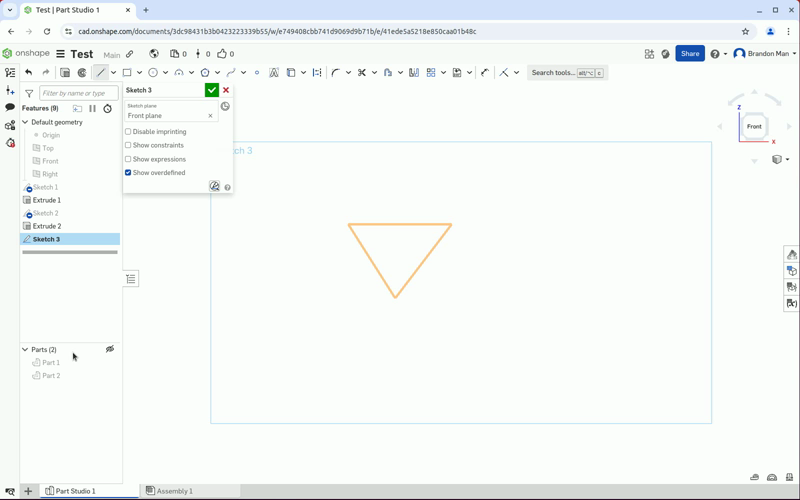
key_down(shift)
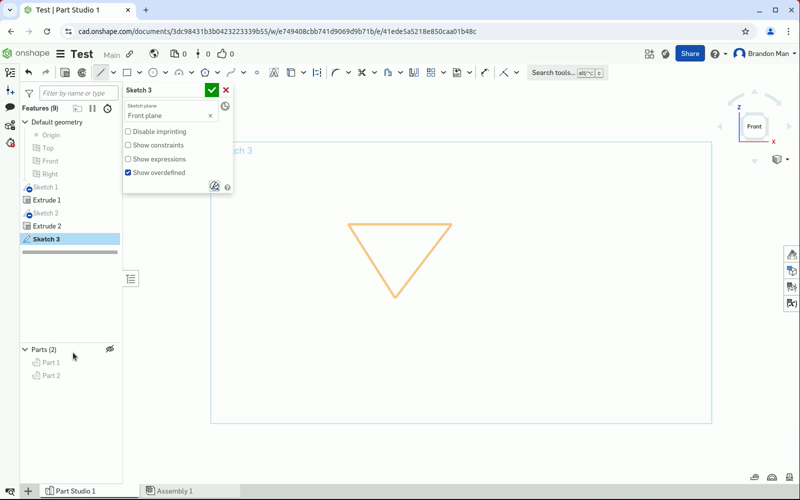
mouse_move(451, 224)
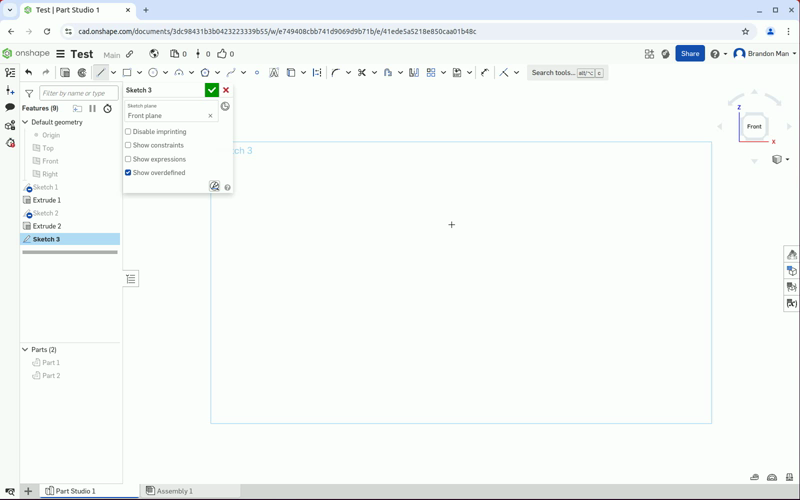
click(451, 224)
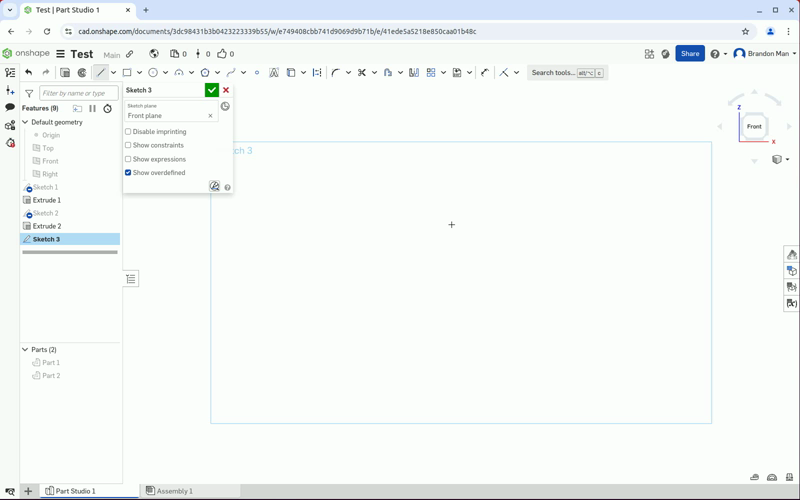
key_up(shift)
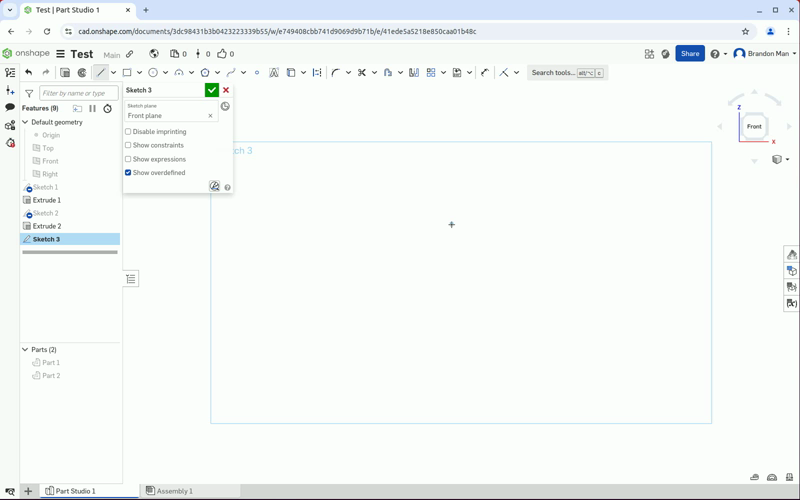
key_down(shift)
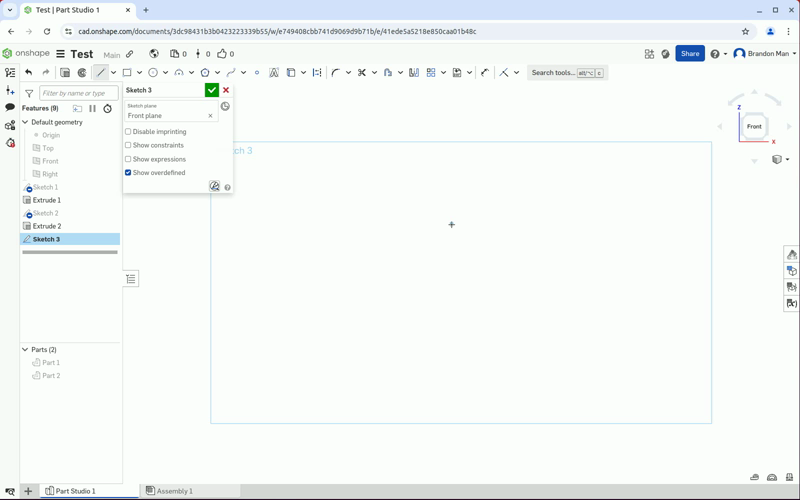
mouse_move(498, 298)
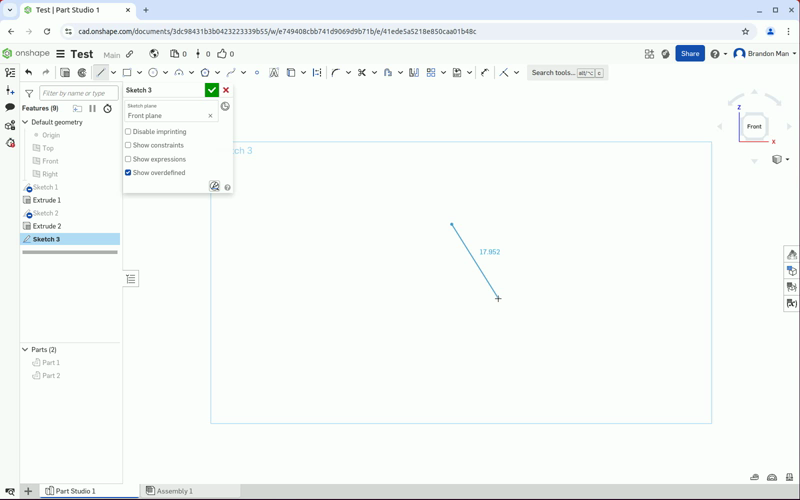
click(498, 298)
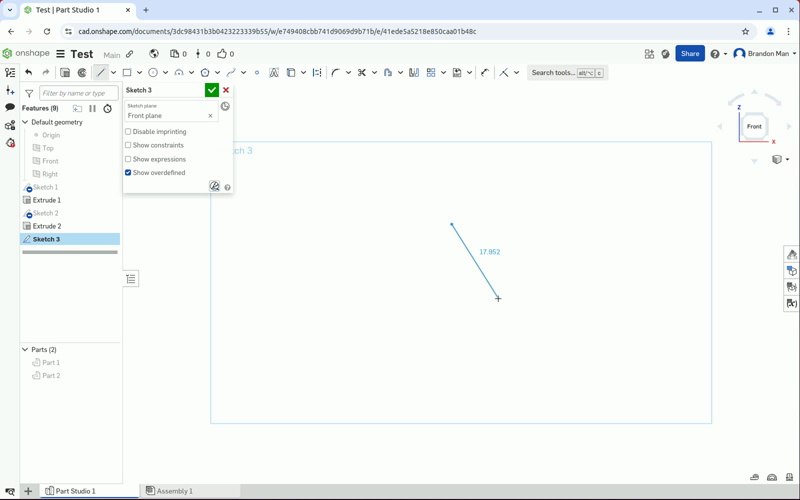
key_up(shift)
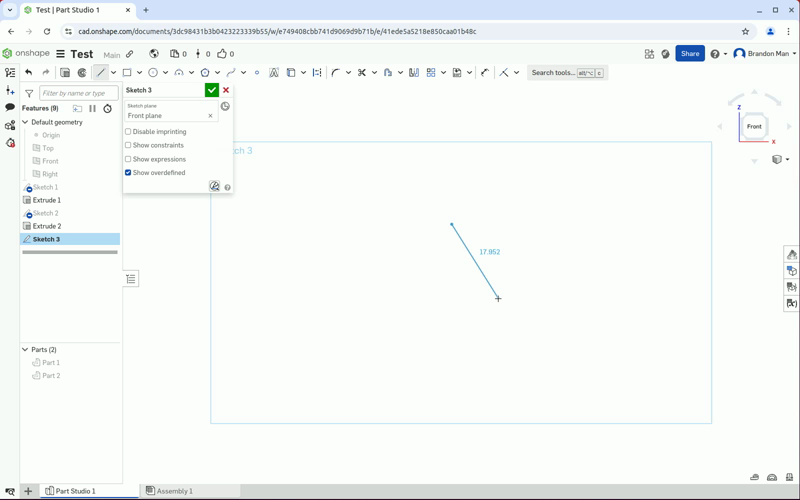
key_down(shift)
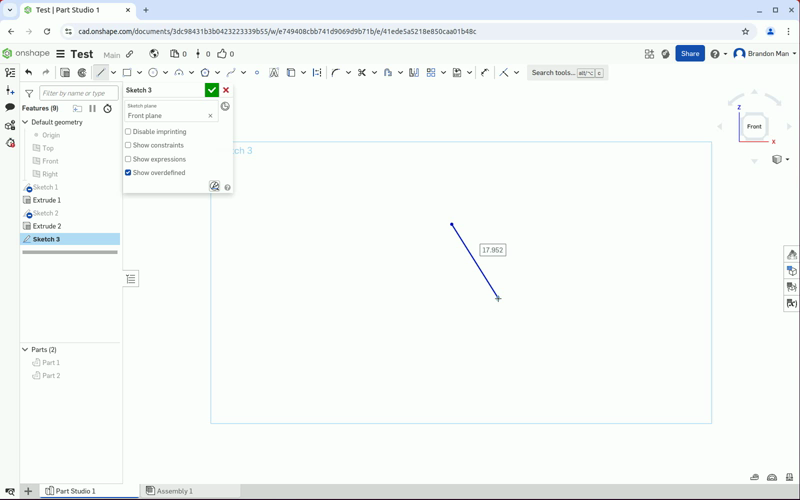
mouse_move(554, 224)
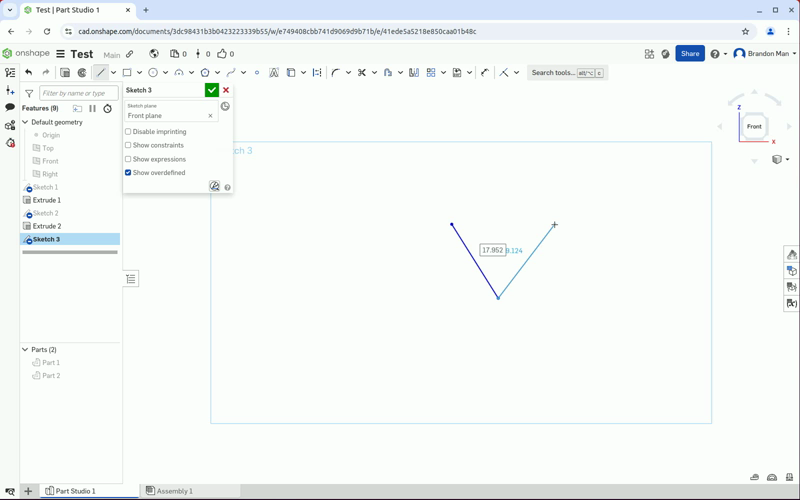
click(554, 224)
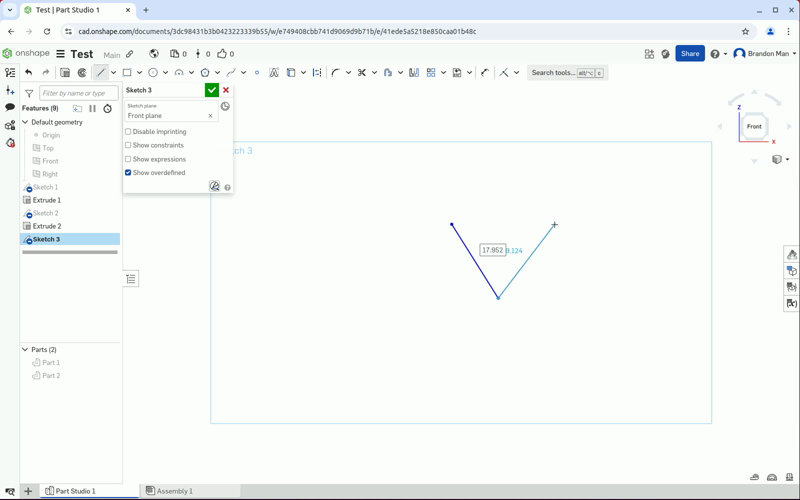
key_up(shift)
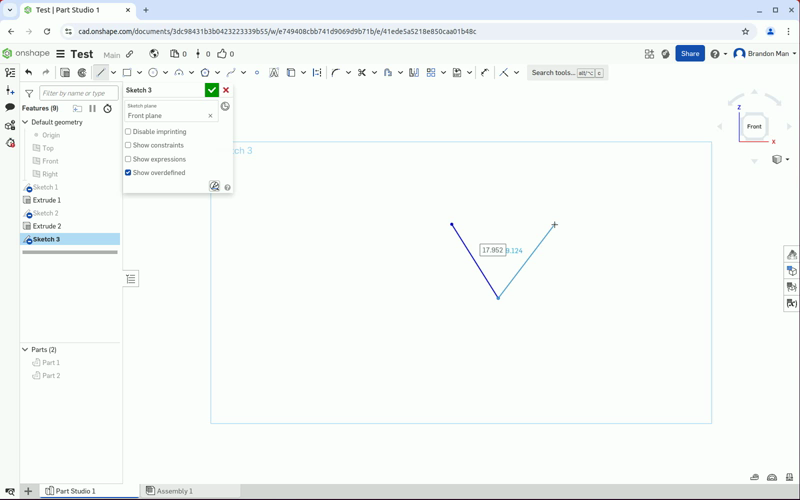
key_down(shift)
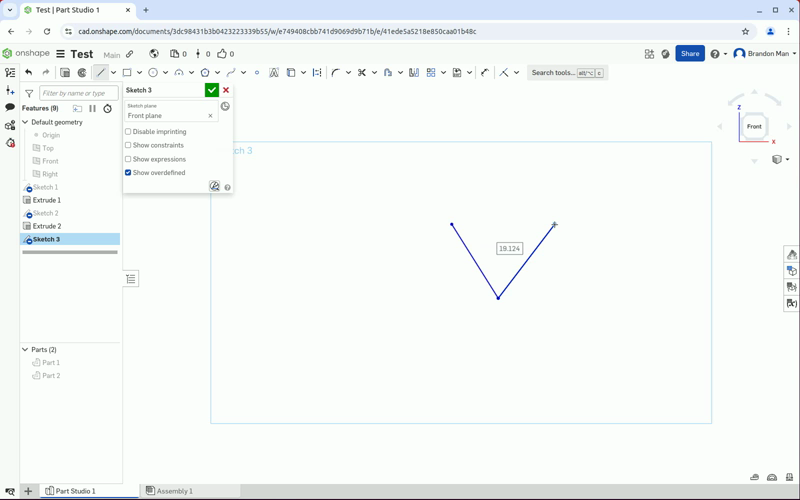
mouse_move(451, 224)
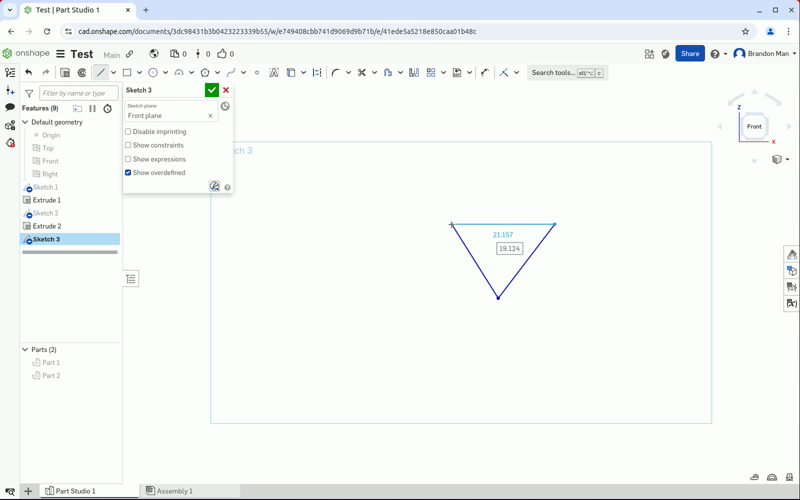
key_up(shift)
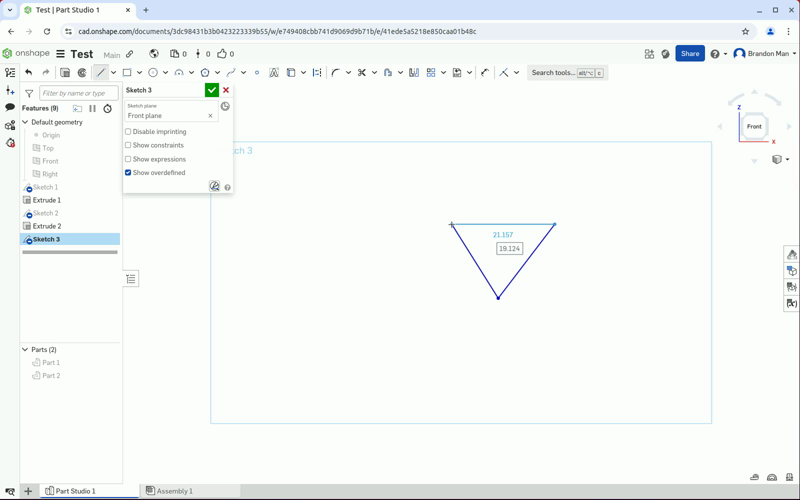
click(451, 224)
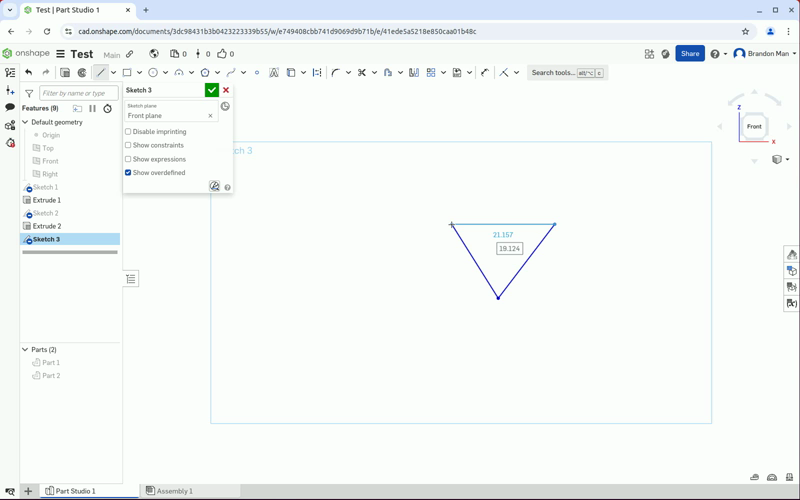
key(esc)
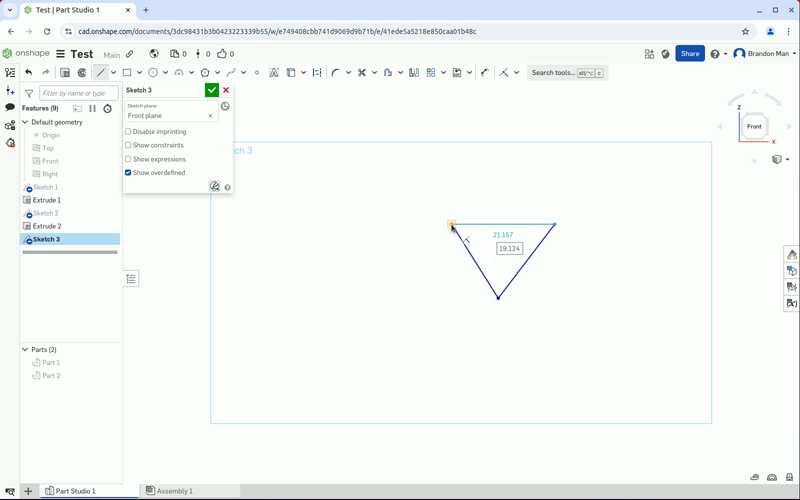
mouse_move(516, 244)
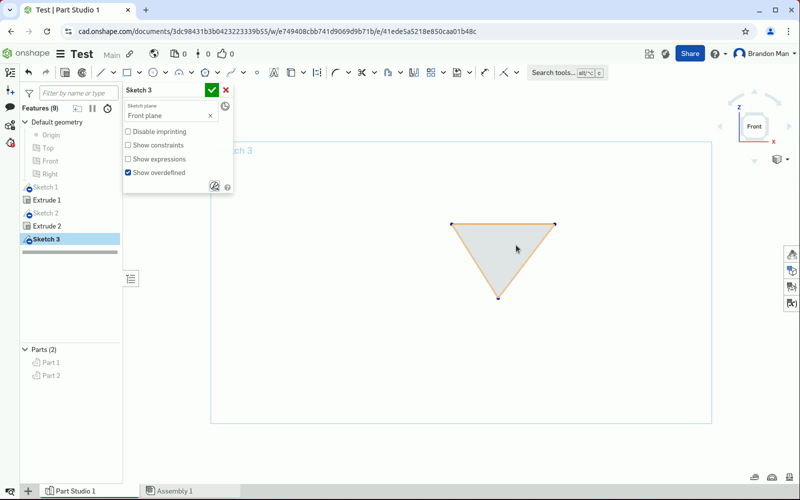
click(516, 244)
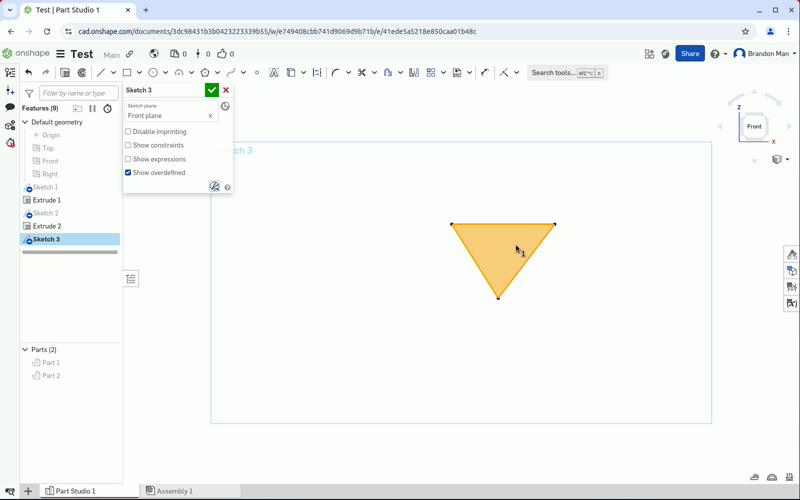
mouse_move(73, 352)
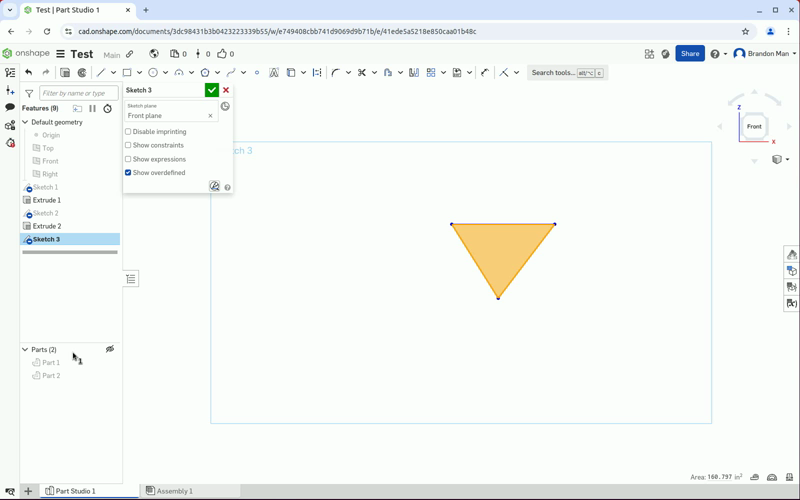
key(shift+y)
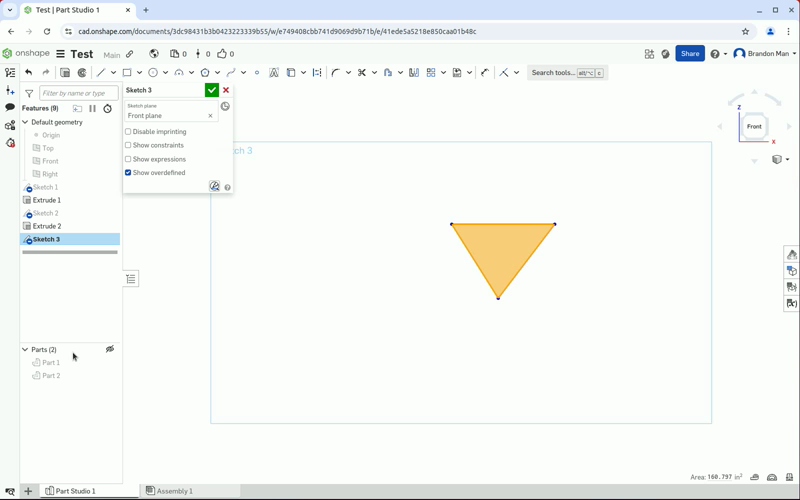
key(shift+e)
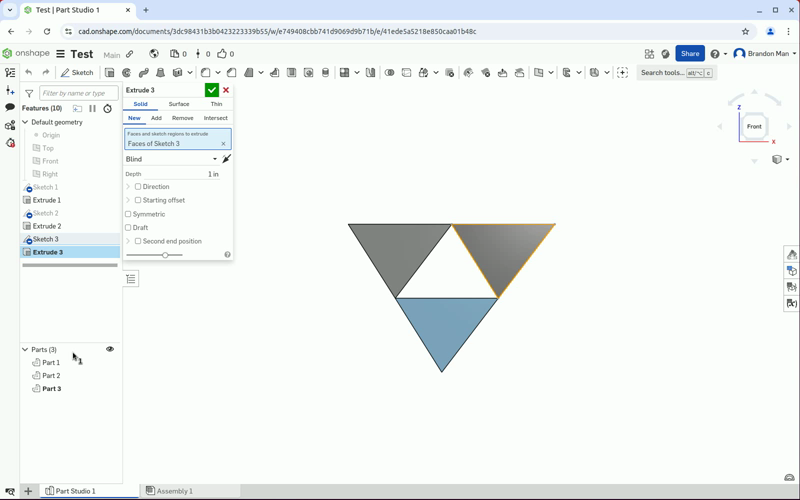
mouse_move(143, 106)
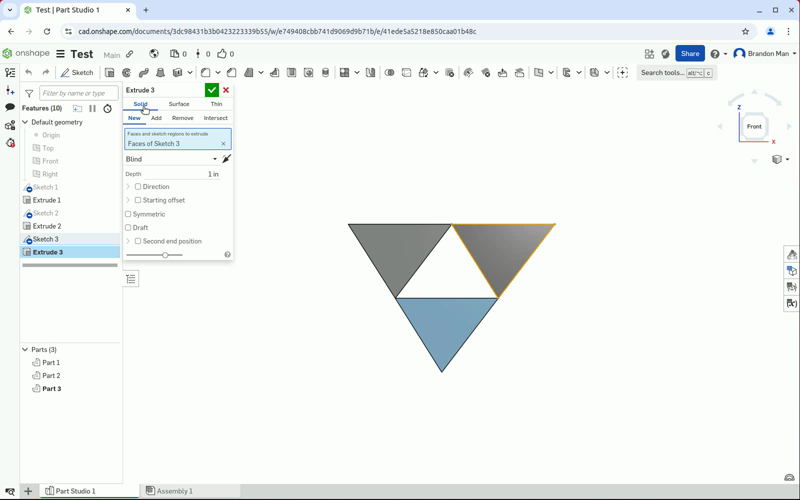
click(143, 106)
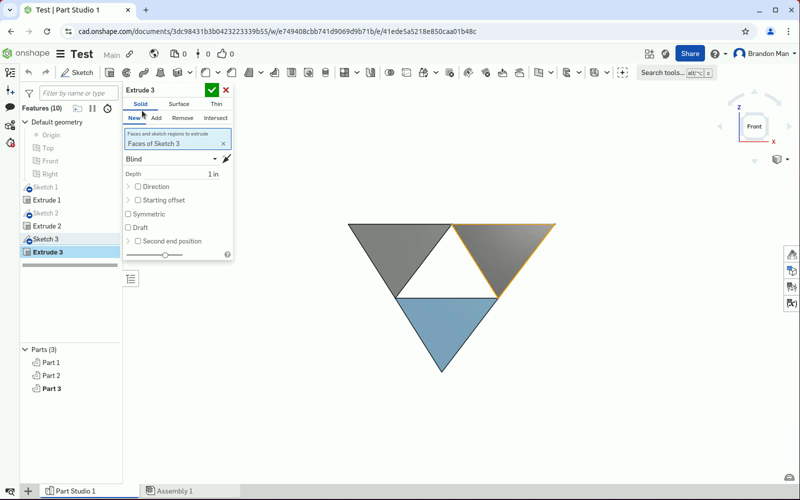
mouse_move(137, 120)
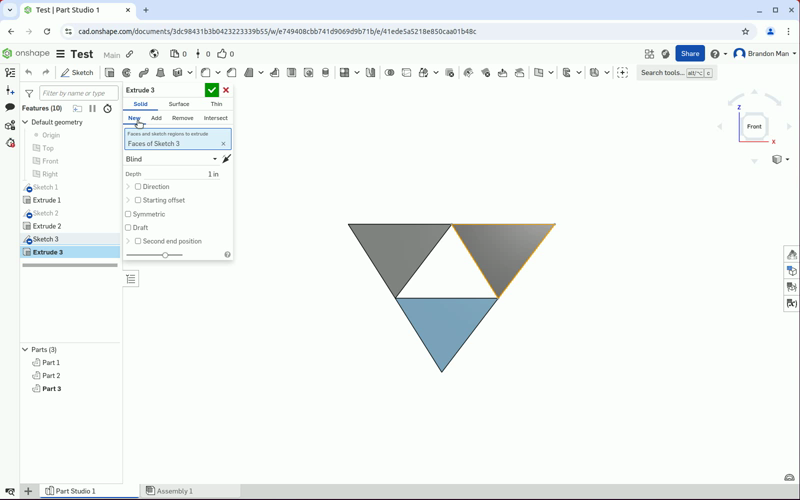
click(137, 120)
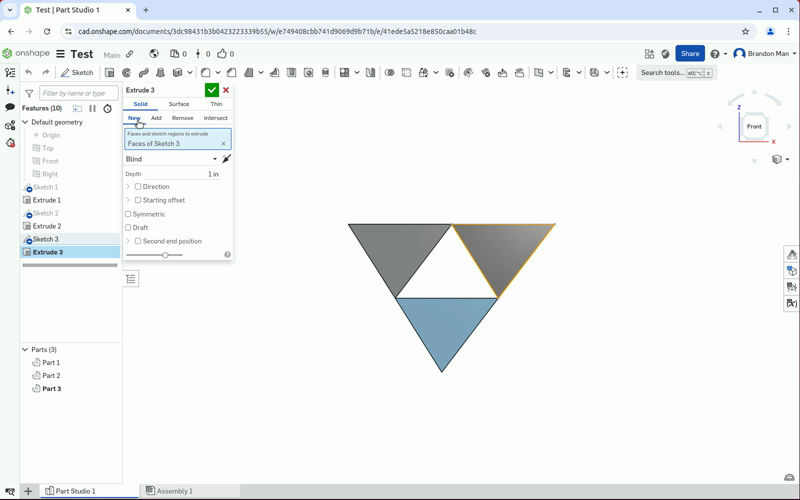
key(tab, 4)
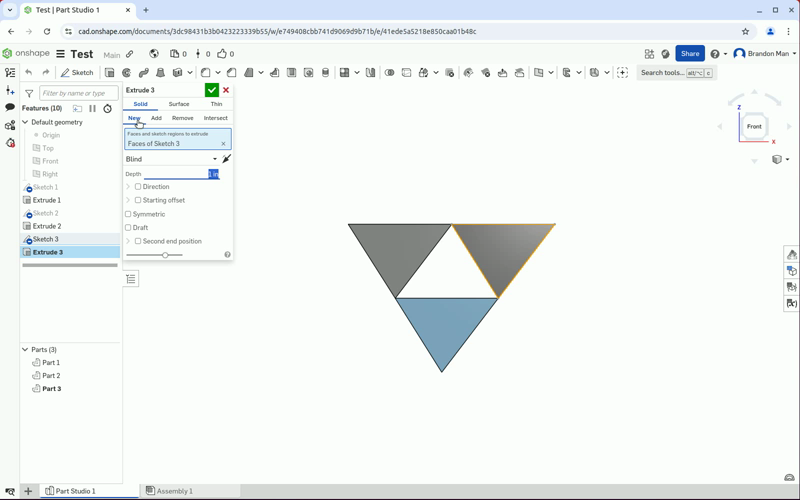
text(10.351)
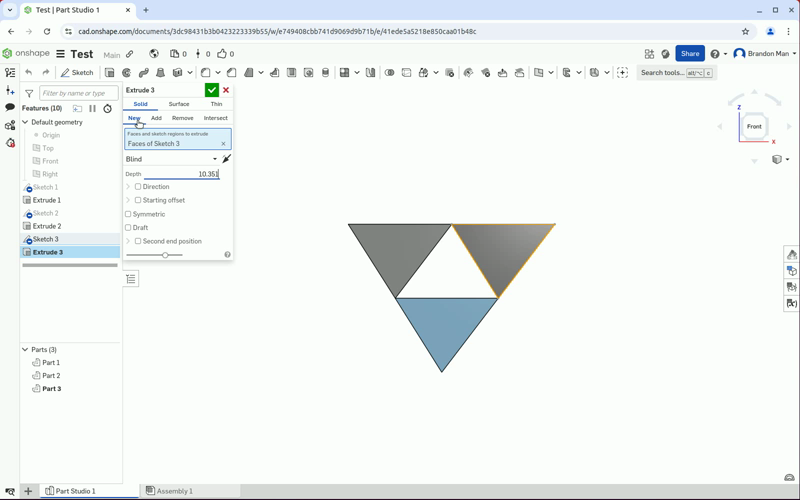
key(enter)
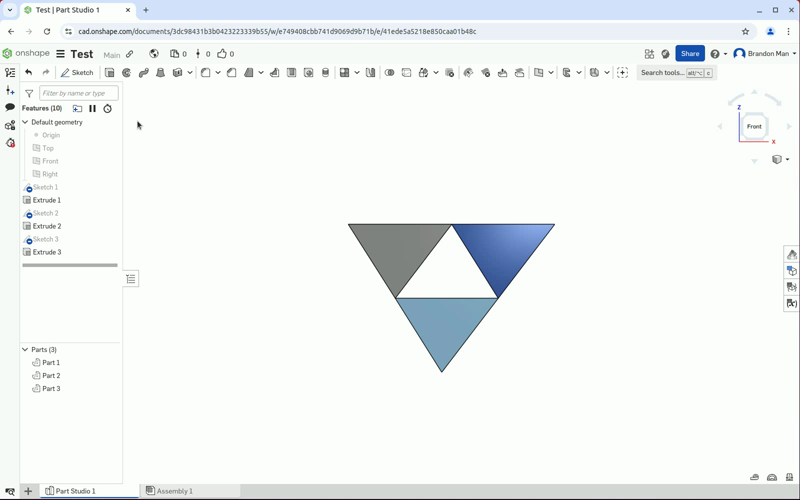
key(shift+h)
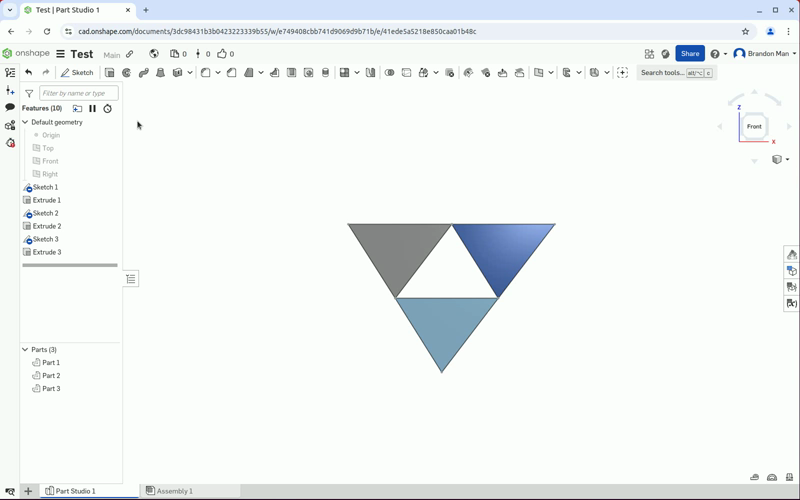
key(shift+h)
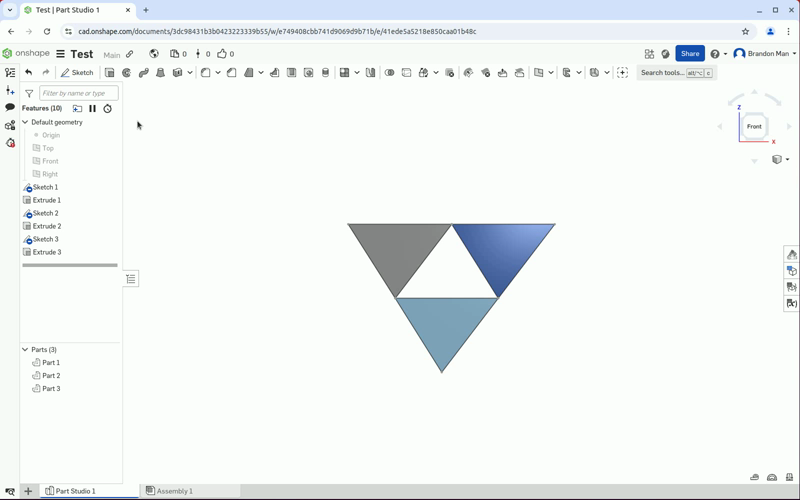
key(shift+7)
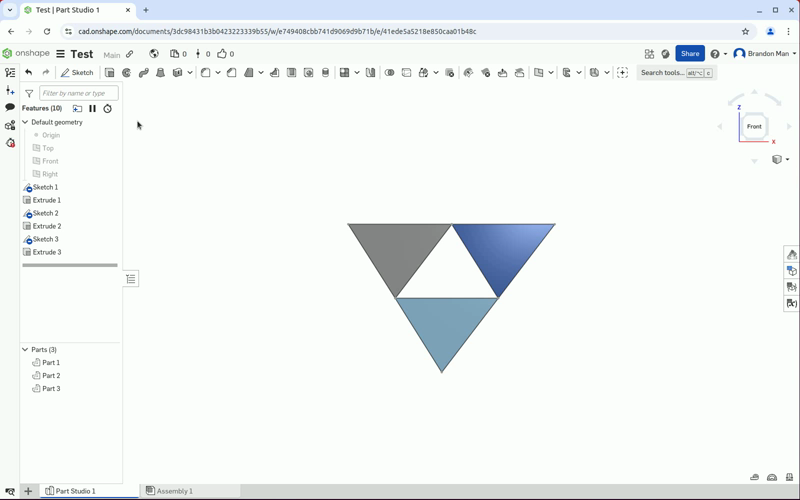
key(left, 2)
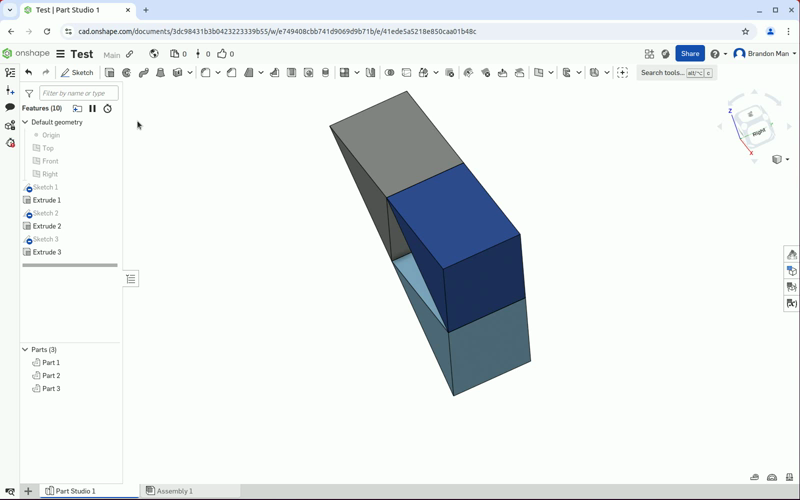
key(down, 2)
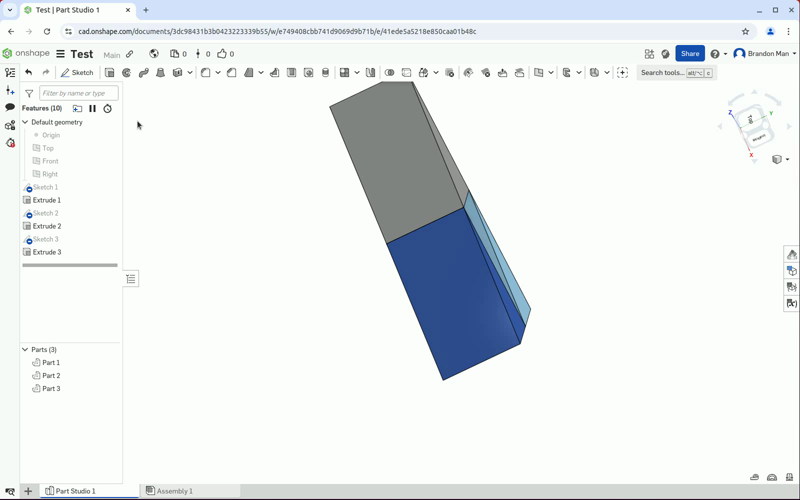
key(up, 2)
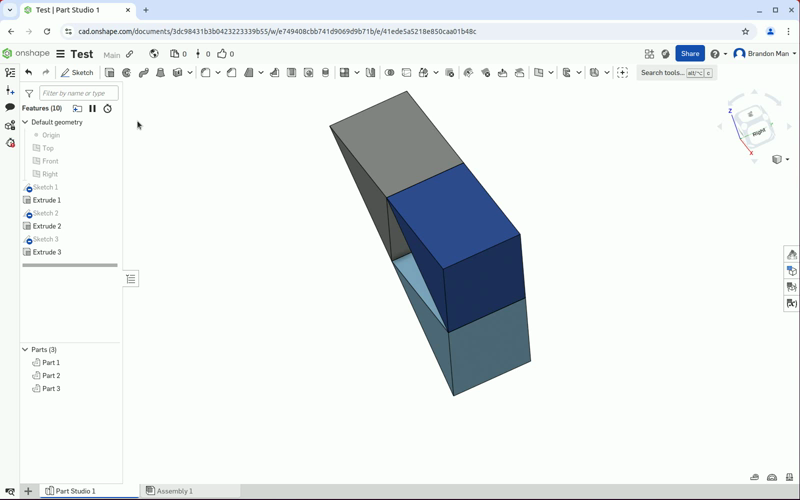
key(right, 2)
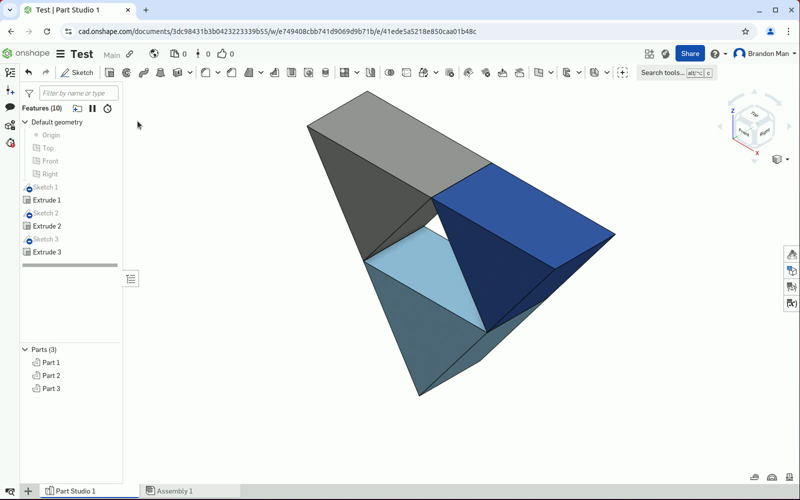
mouse_move(73, 189)
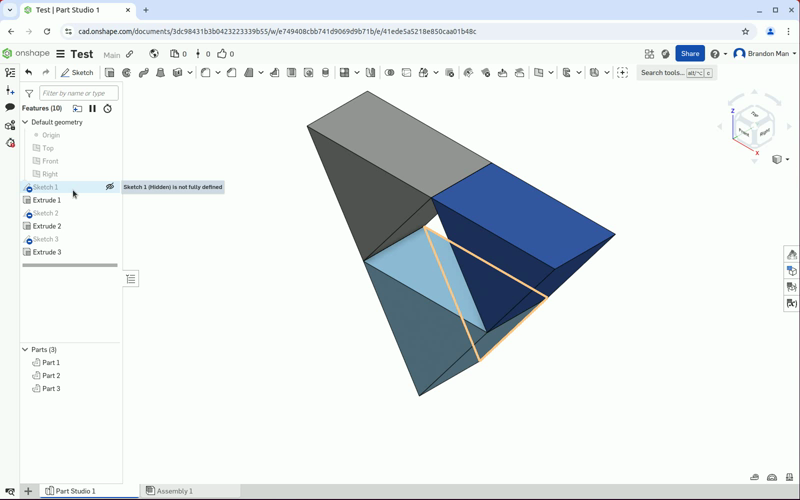
click(73, 189)